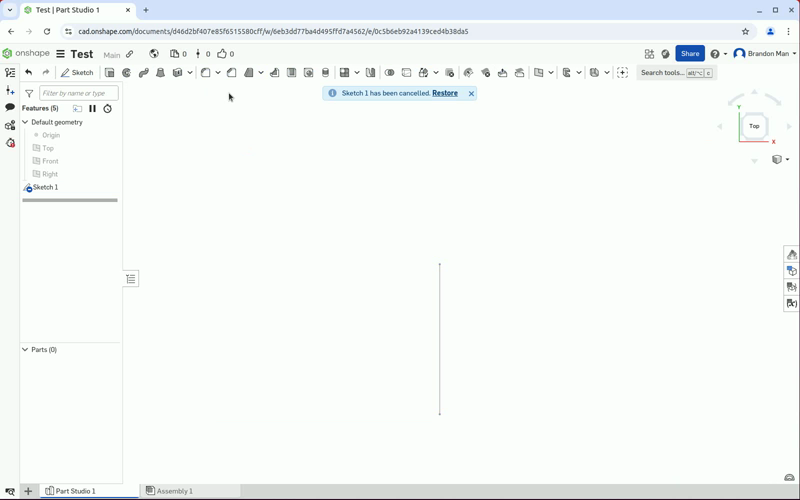
key(shift+h)
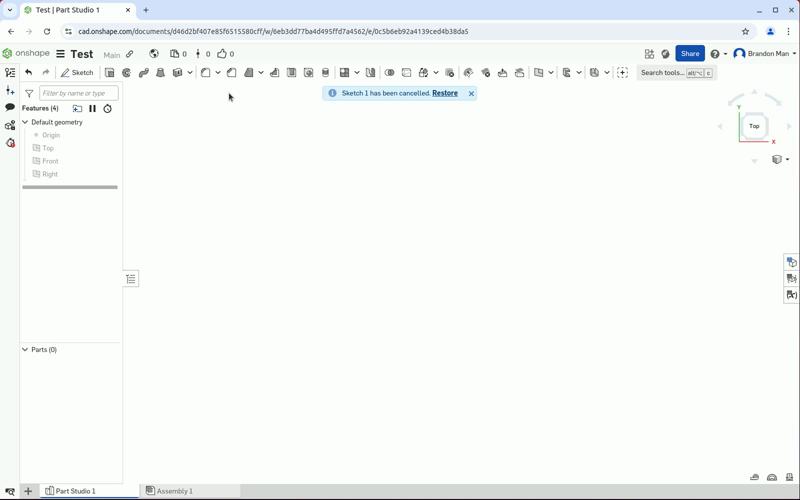
mouse_move(73, 352)
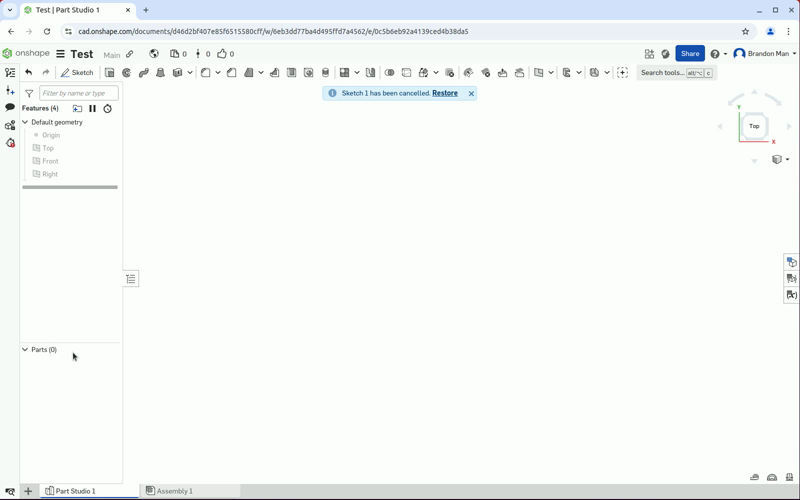
key(y)
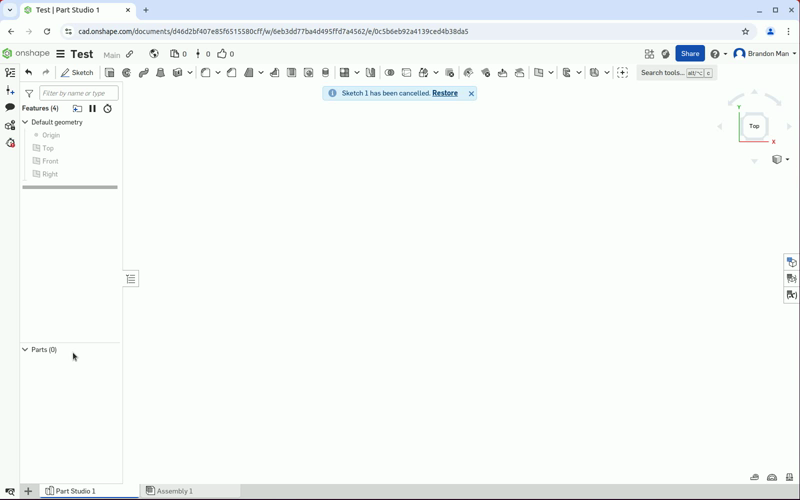
key(shift+p)
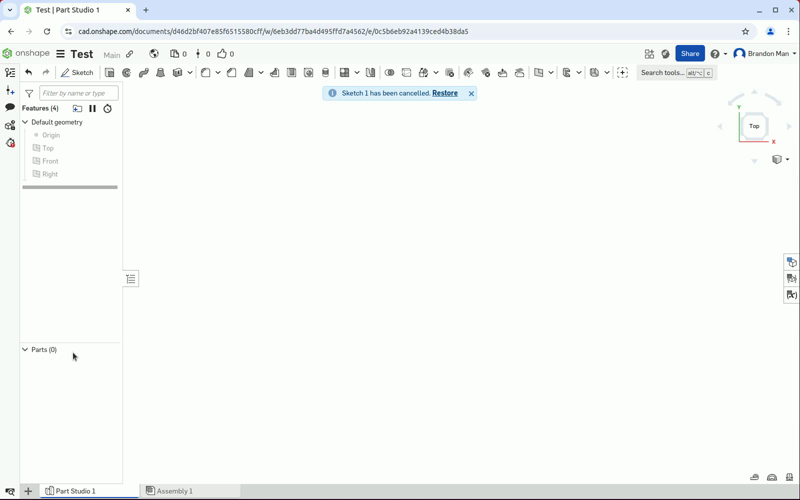
key(space)
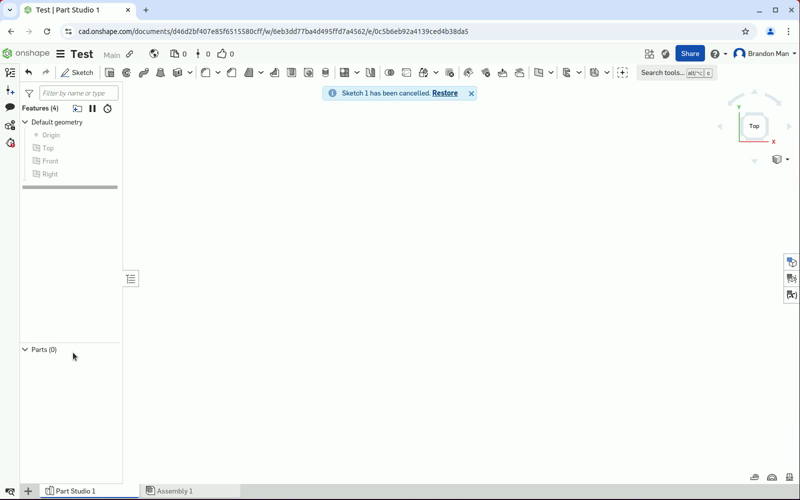
key_down(shift)
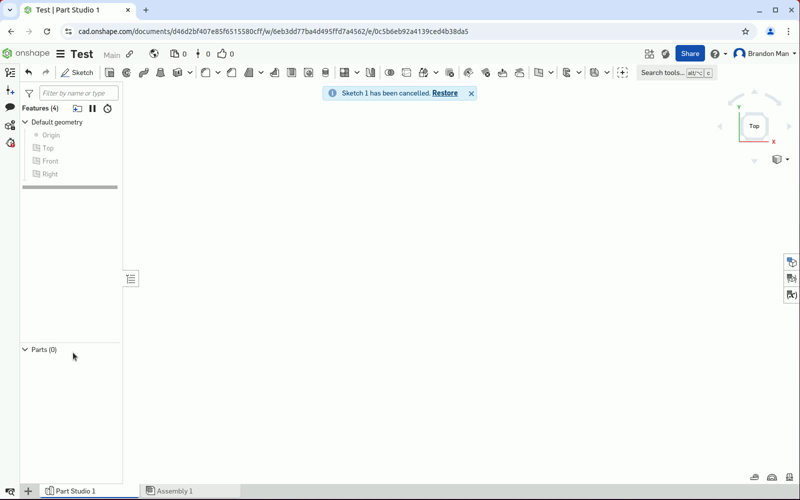
key(up)
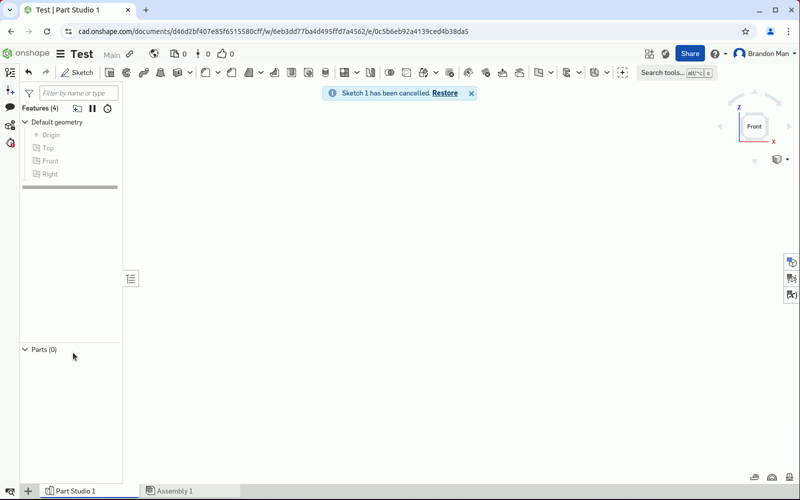
key_up(shift)
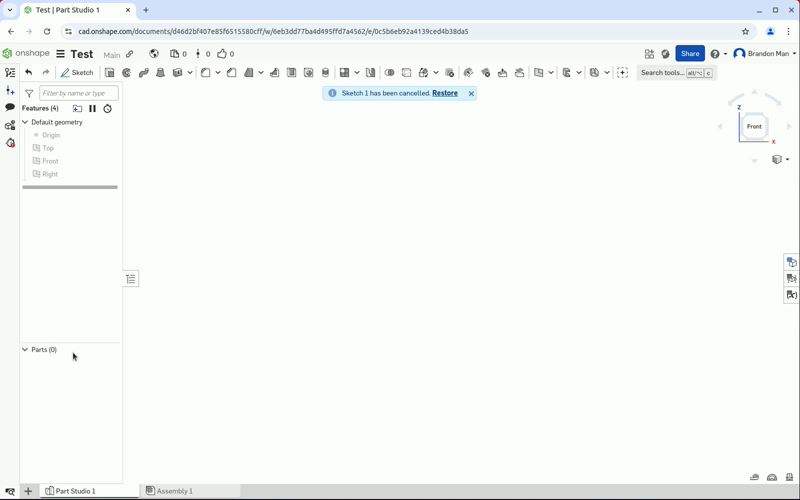
mouse_move(73, 352)
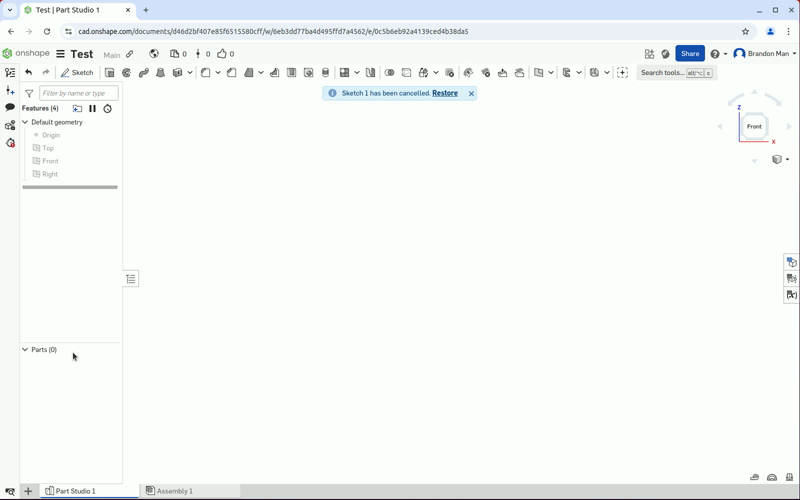
key(shift+y)
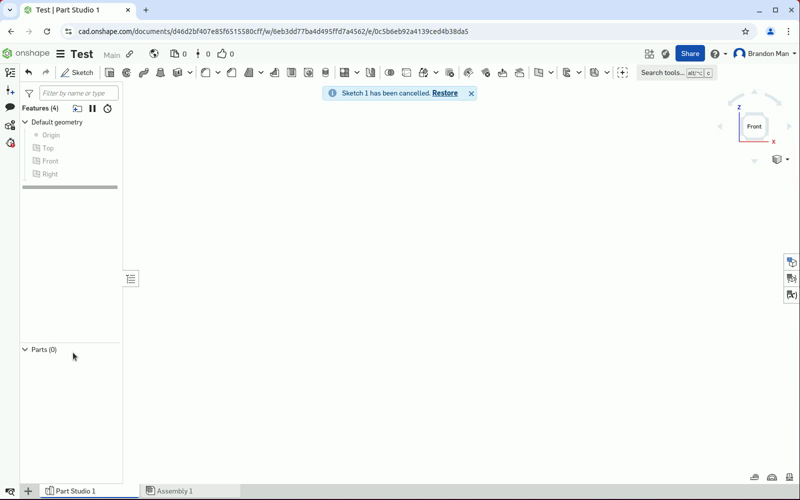
key(shift+s)
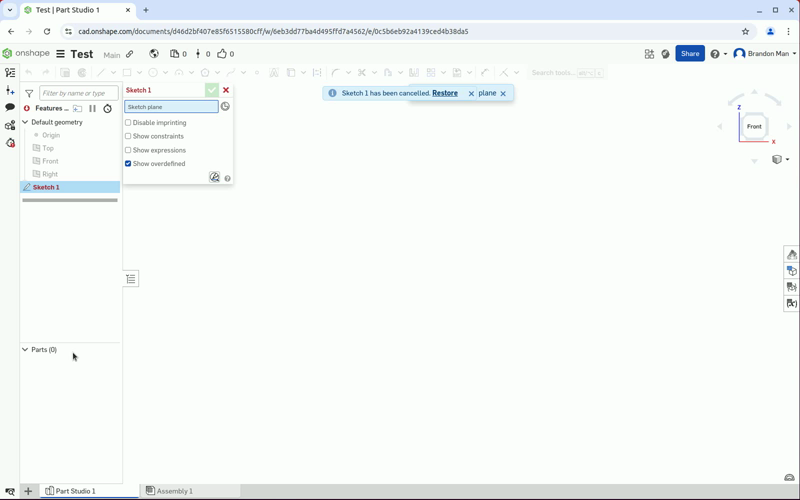
mouse_move(73, 163)
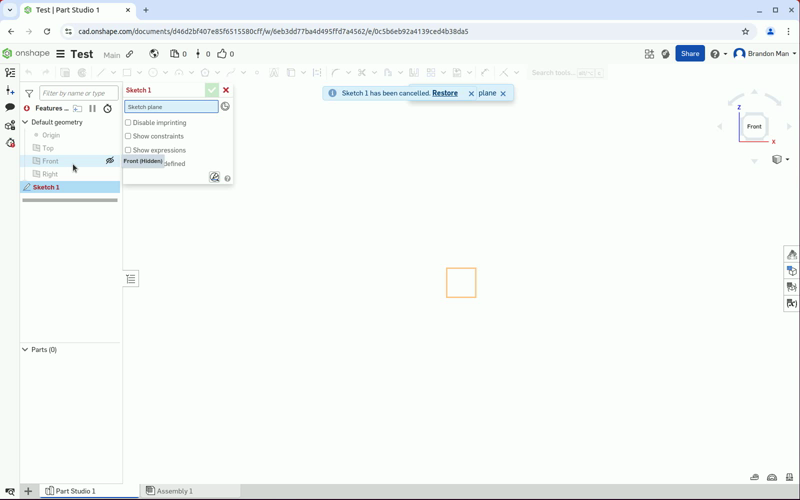
click(73, 163)
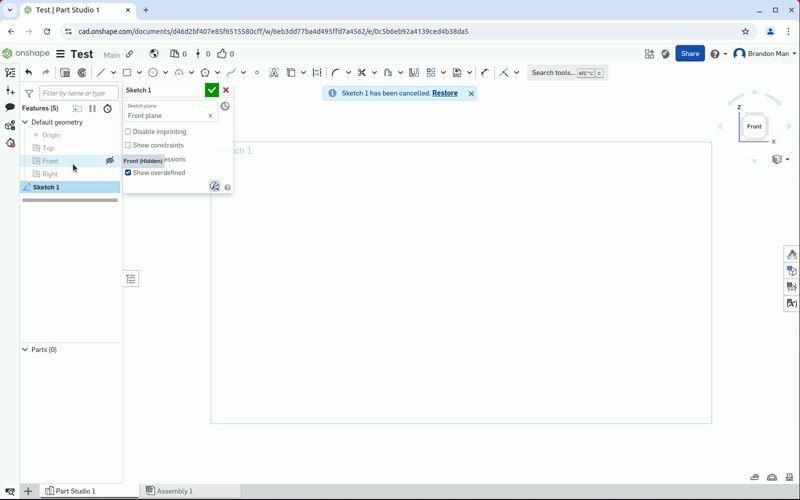
mouse_move(73, 352)
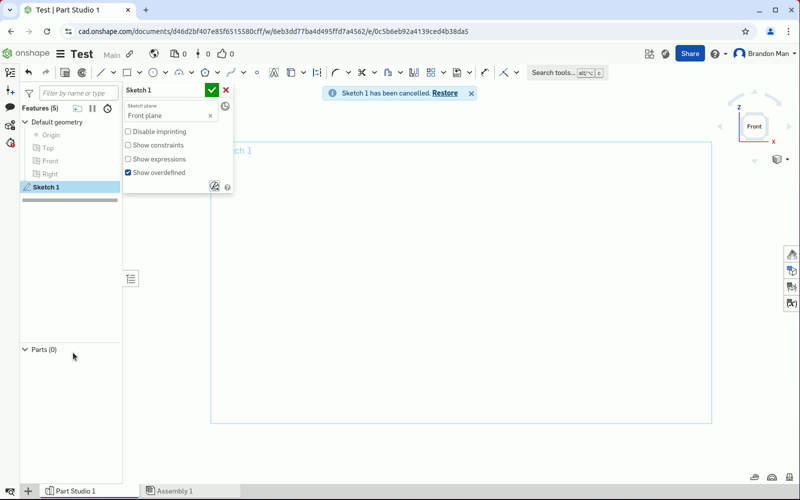
key(y)
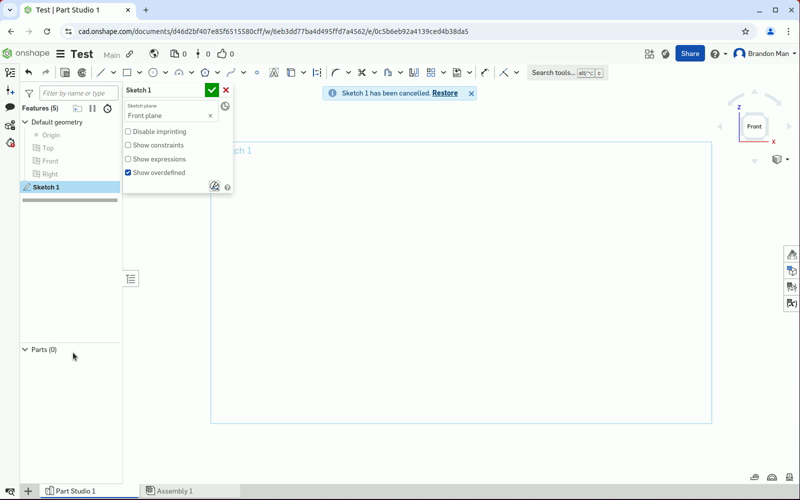
key(c)
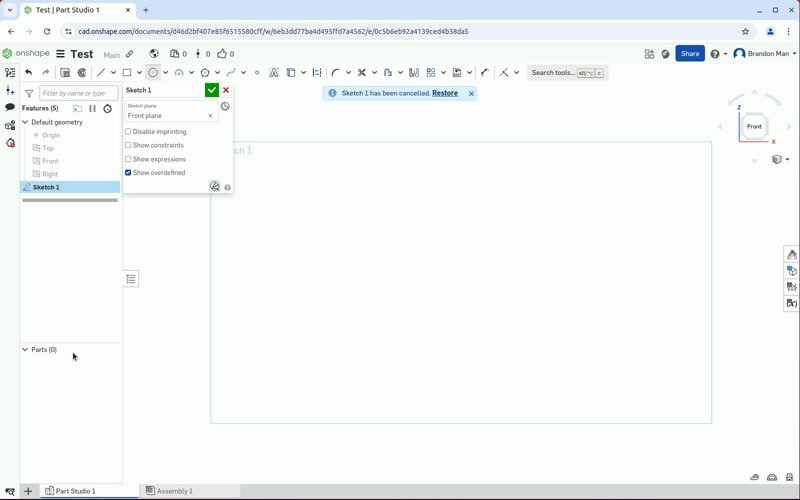
key_down(shift)
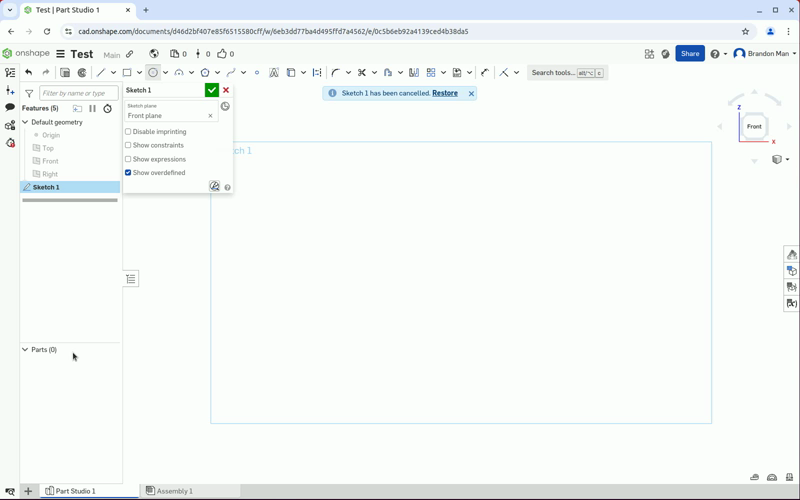
mouse_move(461, 282)
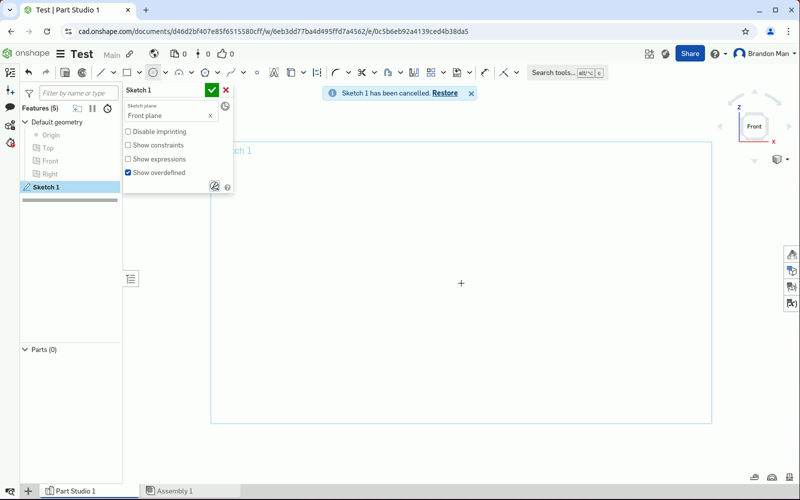
click(461, 282)
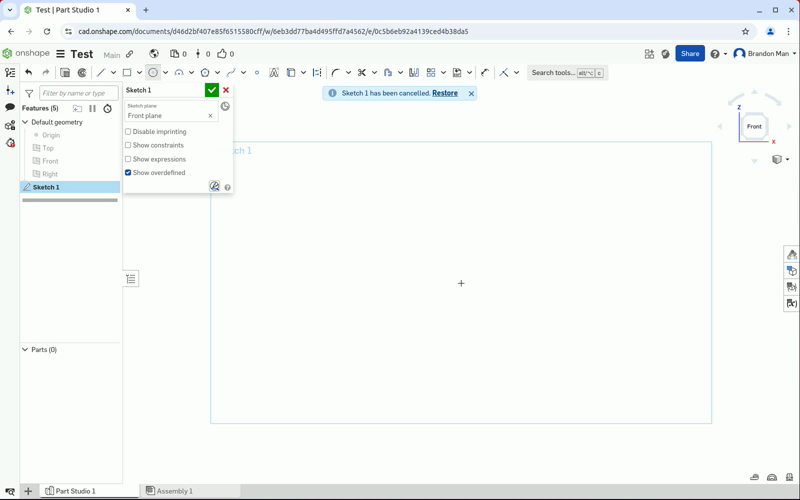
key_up(shift)
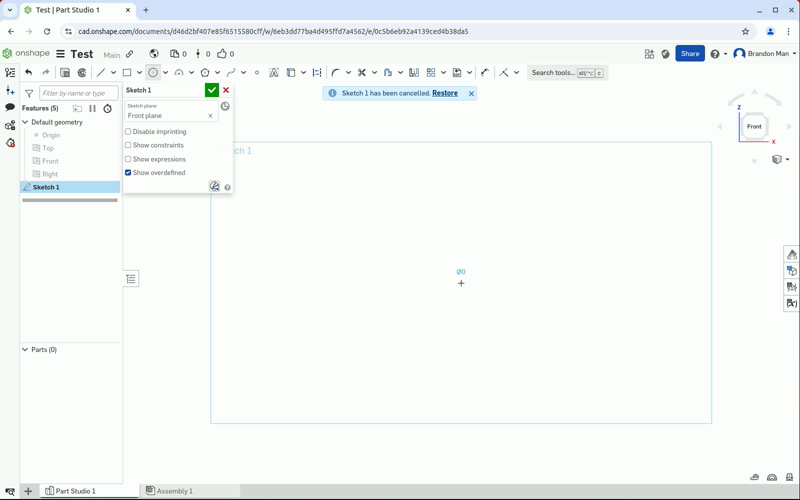
mouse_move(535, 282)
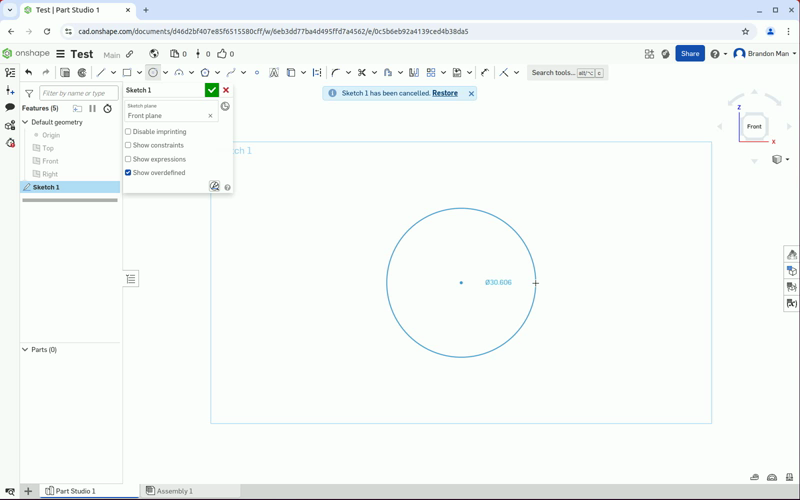
click(535, 282)
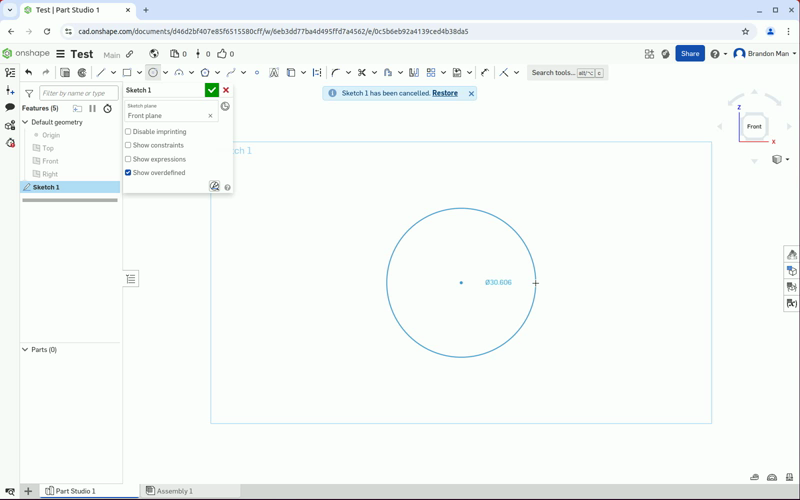
key(esc)
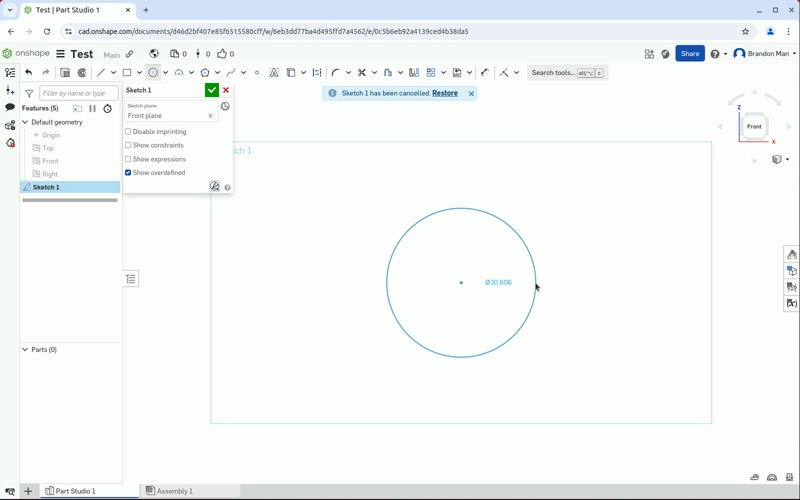
mouse_move(494, 231)
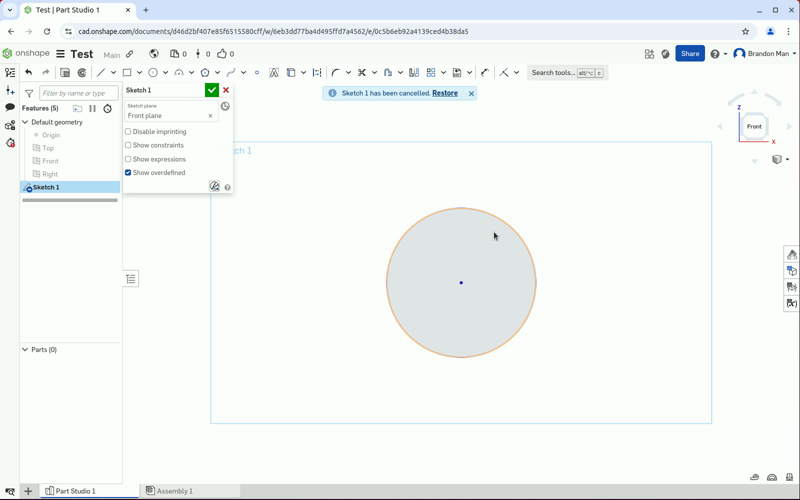
click(494, 231)
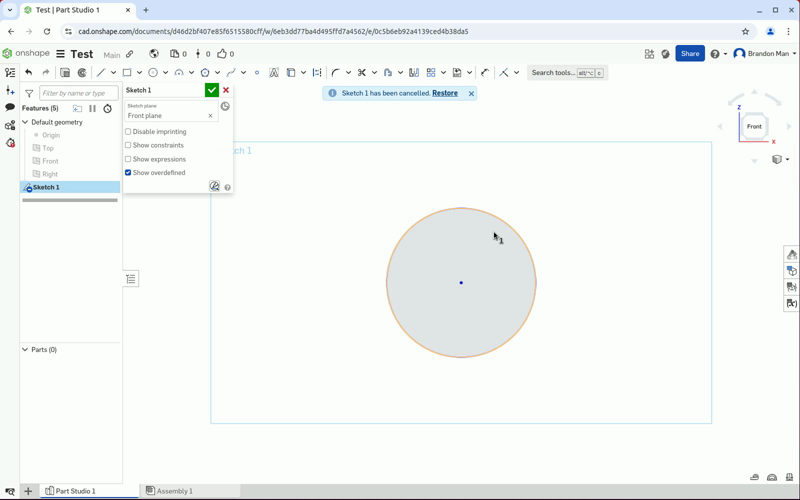
mouse_move(73, 352)
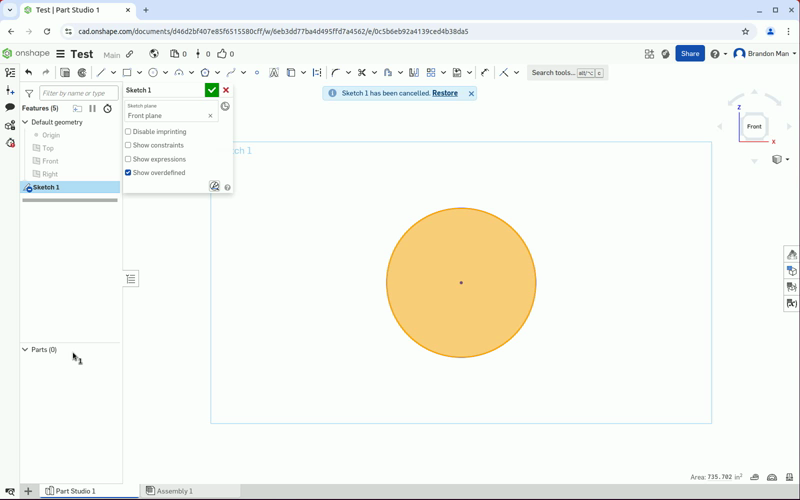
key(shift+y)
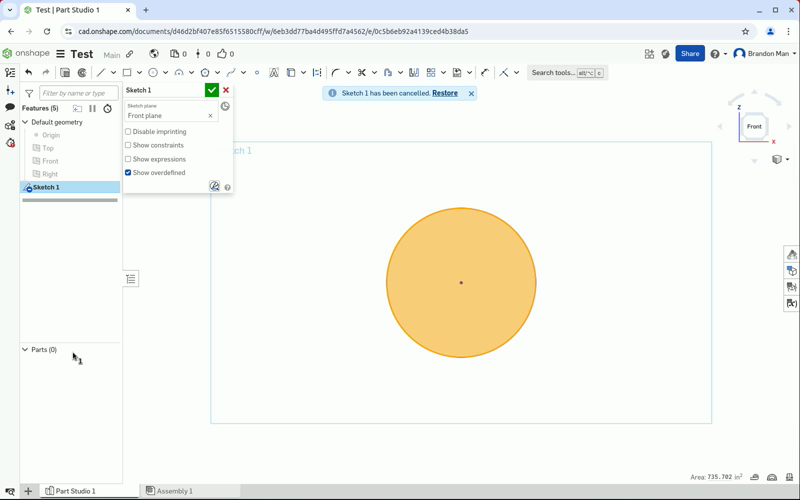
key(shift+e)
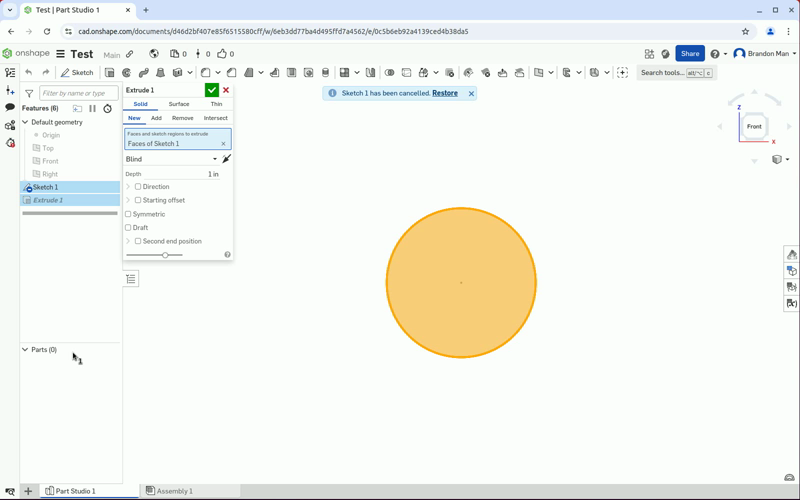
mouse_move(143, 106)
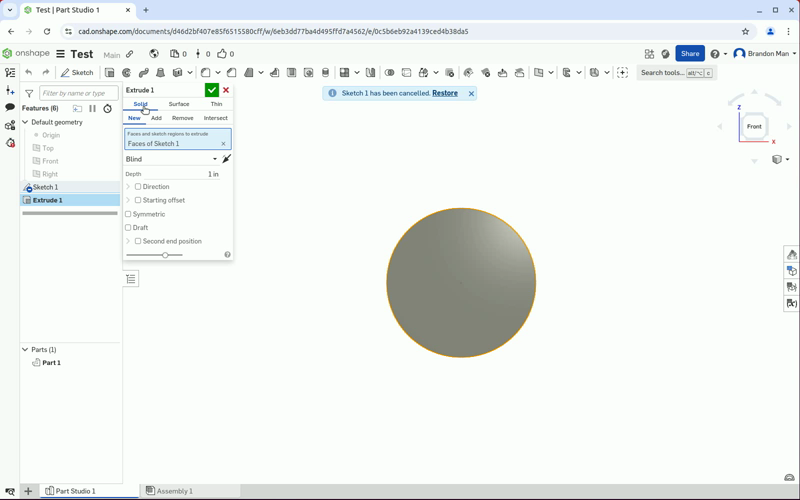
click(143, 106)
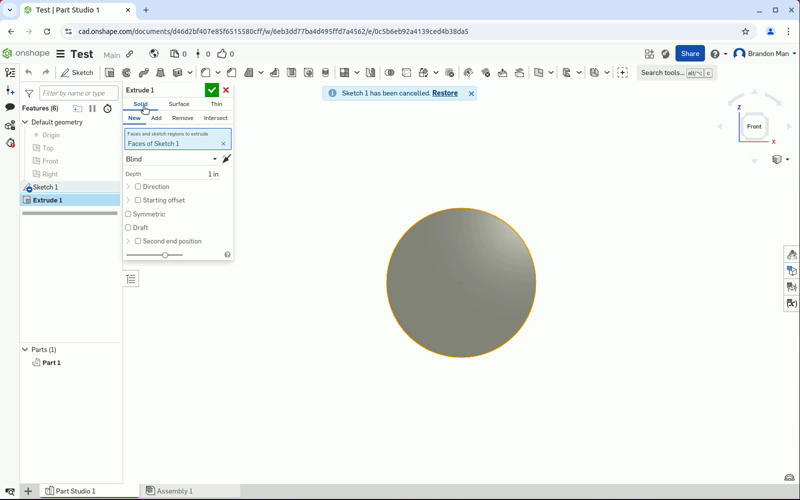
mouse_move(137, 120)
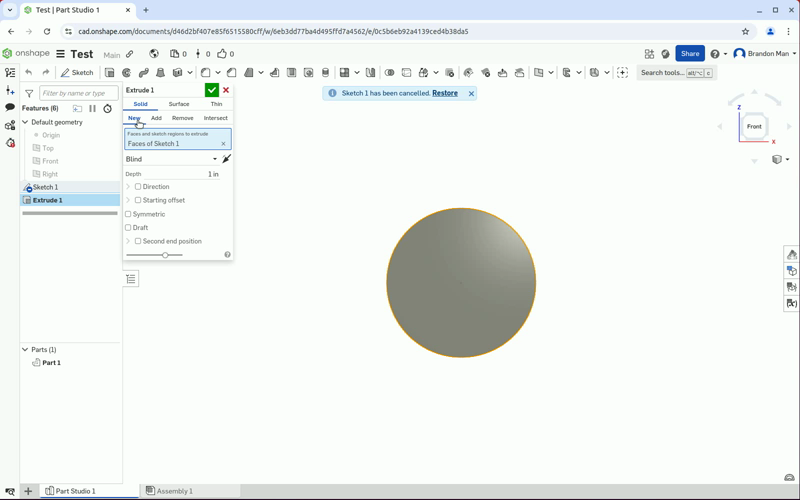
click(137, 120)
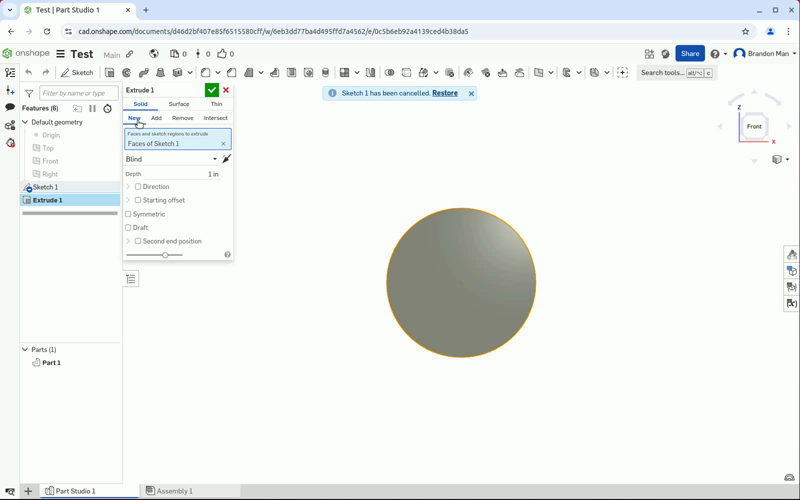
key(tab, 4)
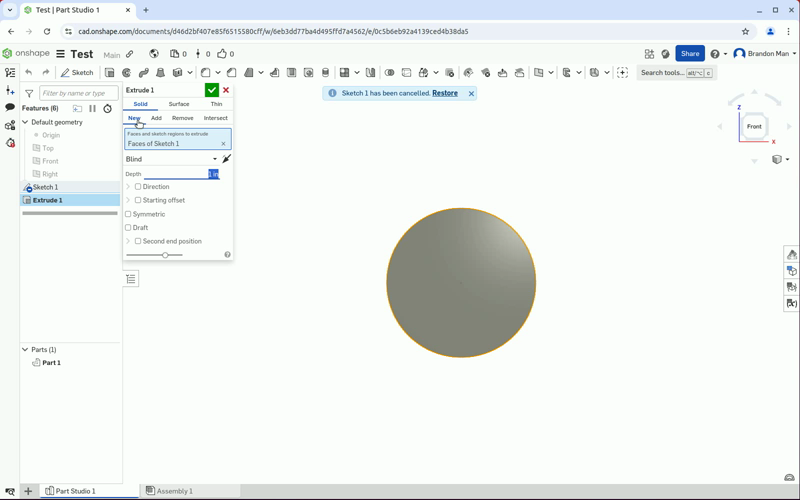
text(5.777)
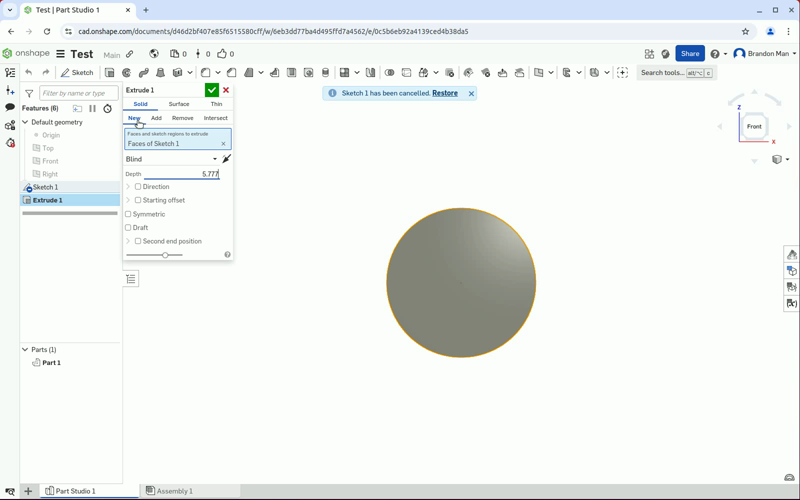
key(enter)
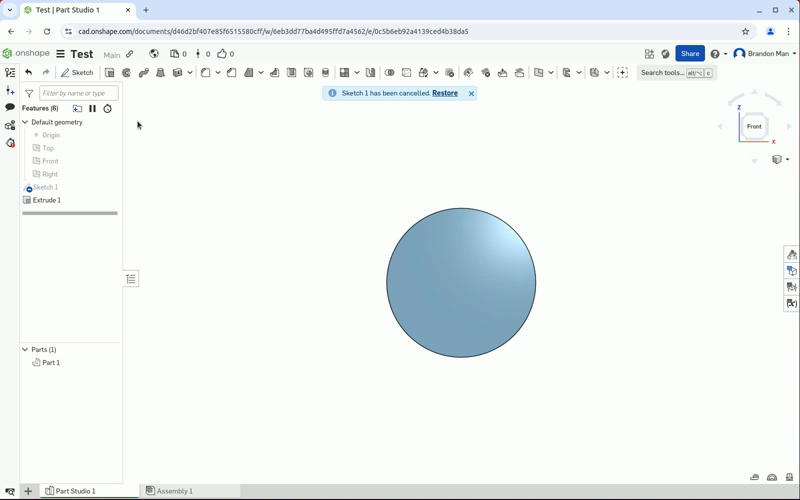
key(shift+h)
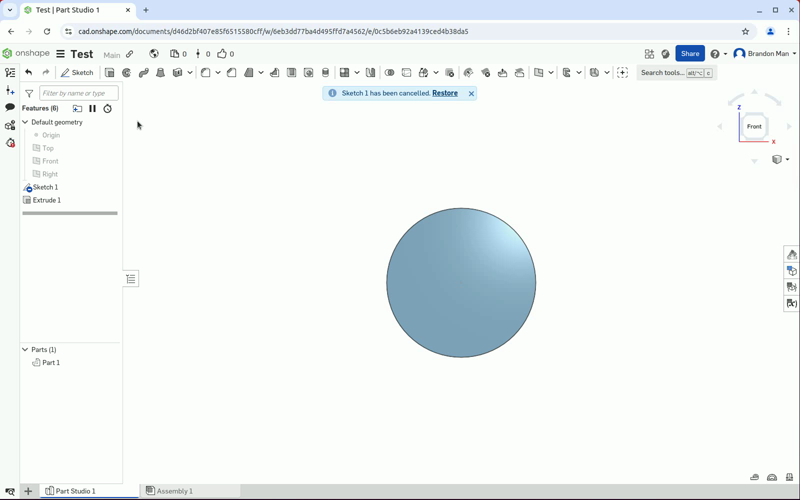
key(shift+h)
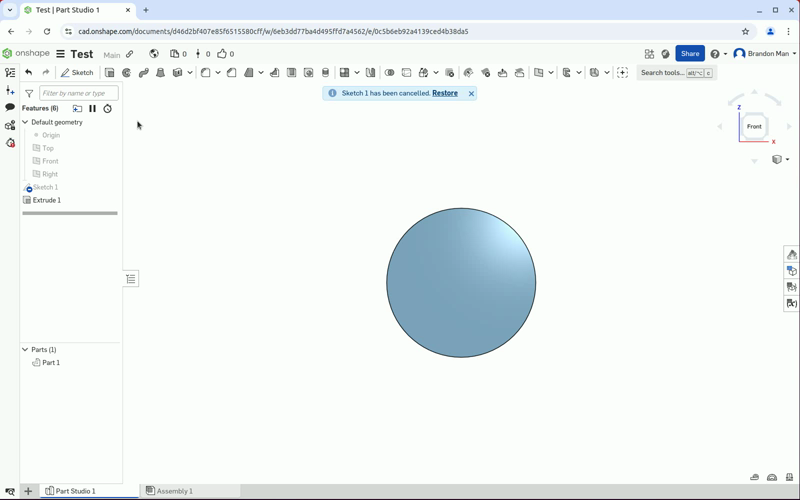
mouse_move(73, 189)
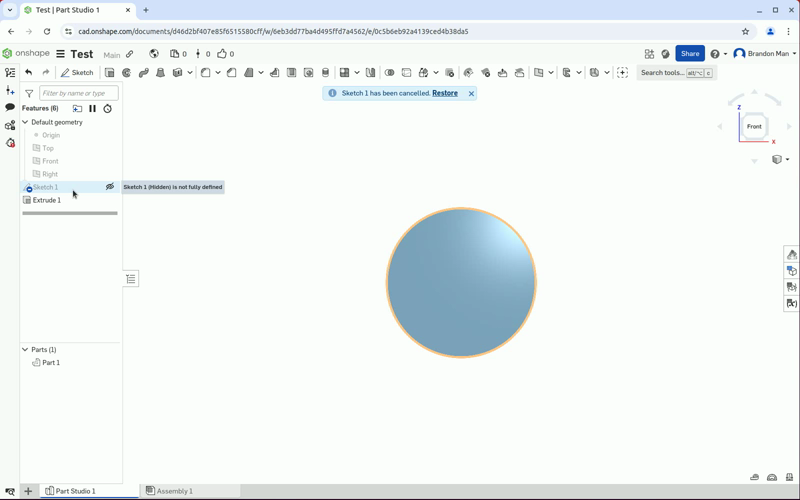
click(73, 189)
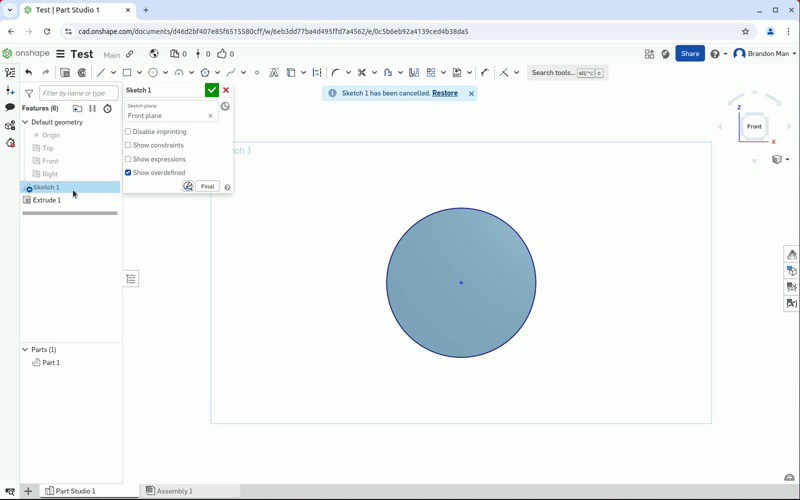
mouse_move(229, 92)
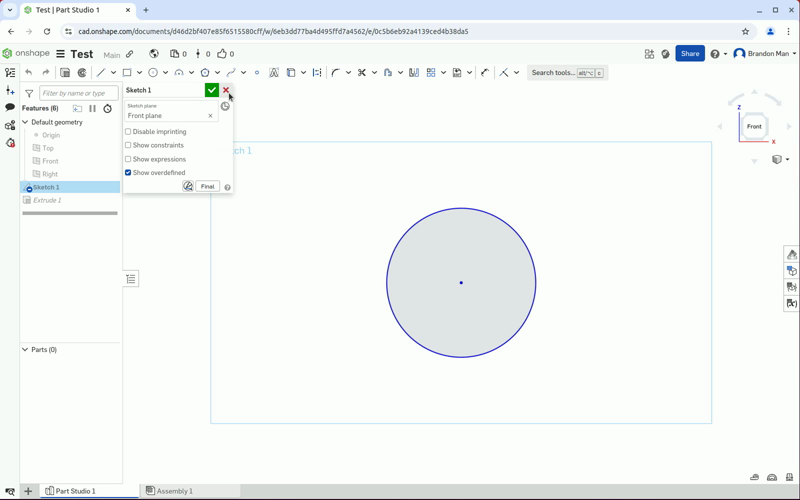
click(229, 92)
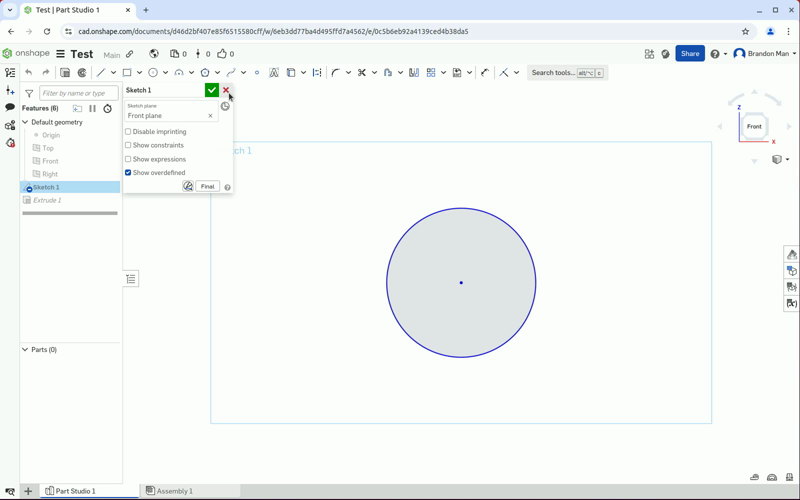
key(shift+s)
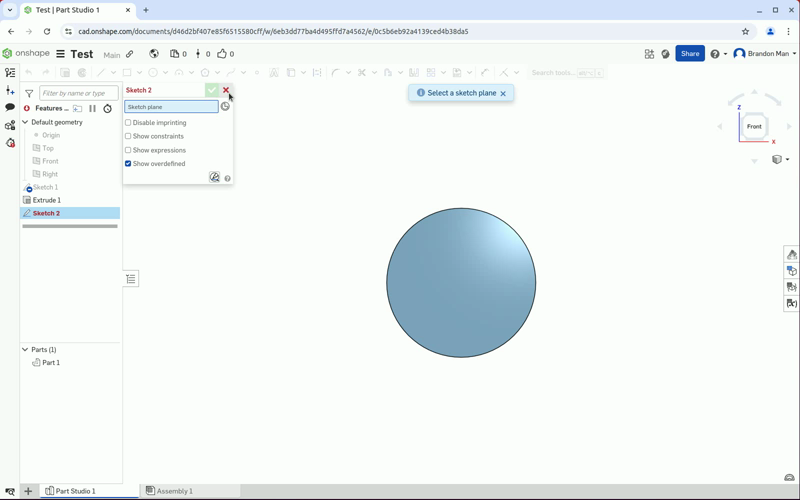
mouse_move(73, 163)
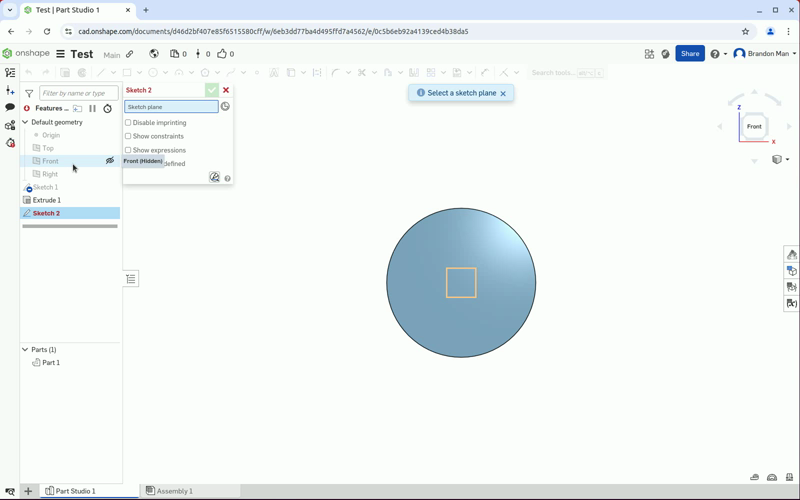
click(73, 163)
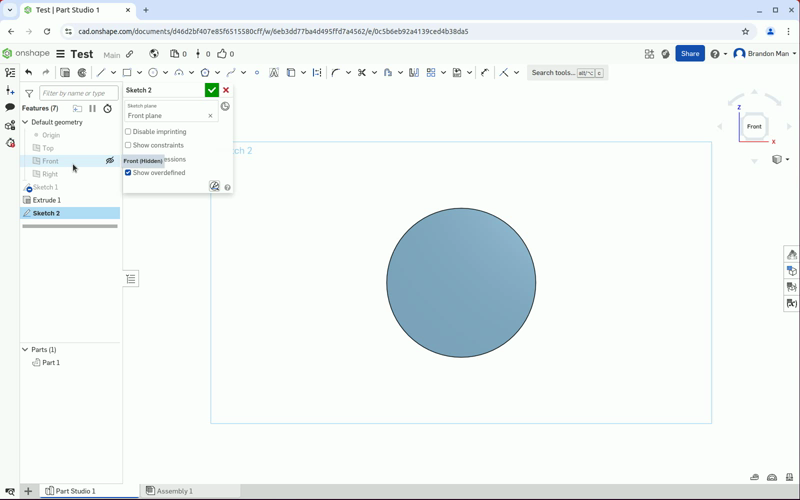
mouse_move(73, 352)
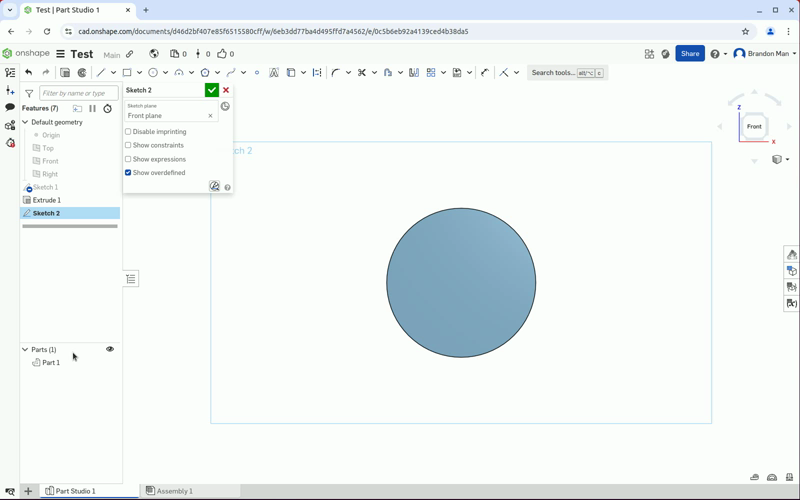
key(y)
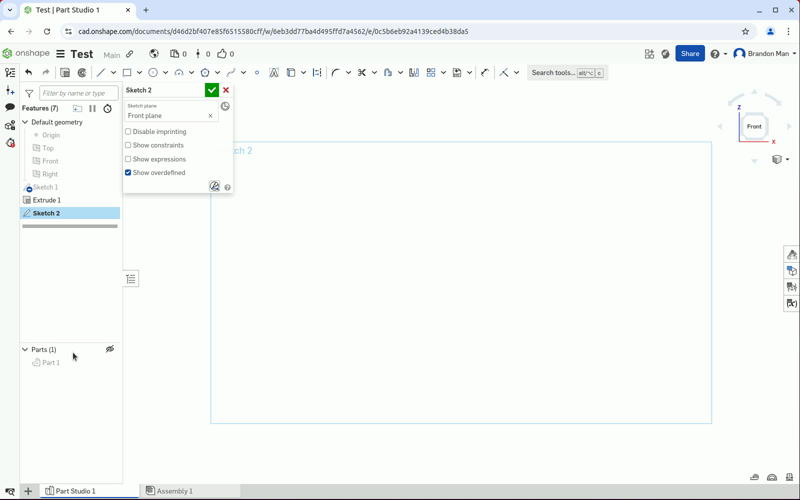
key(l)
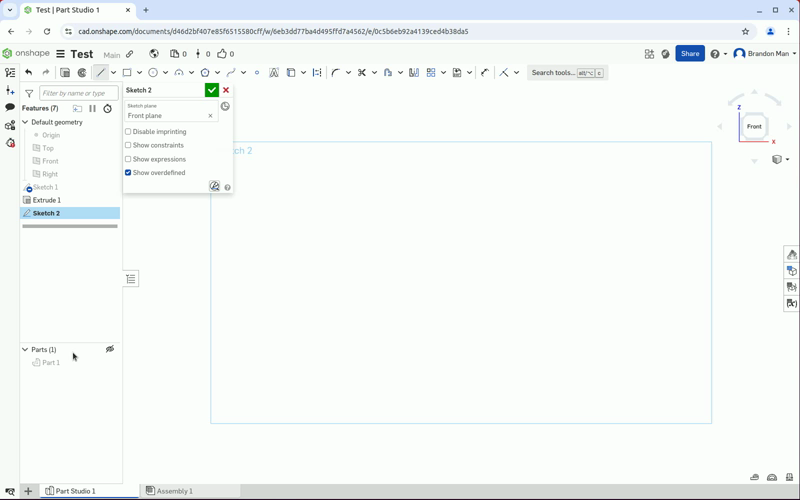
key_down(shift)
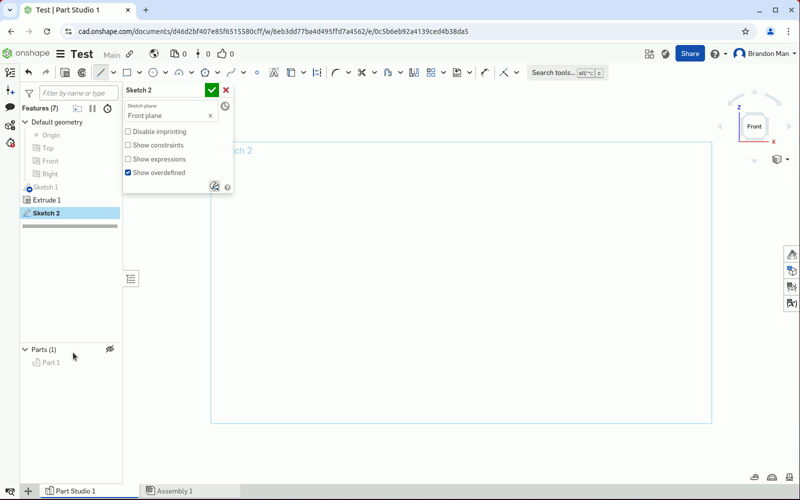
mouse_move(355, 395)
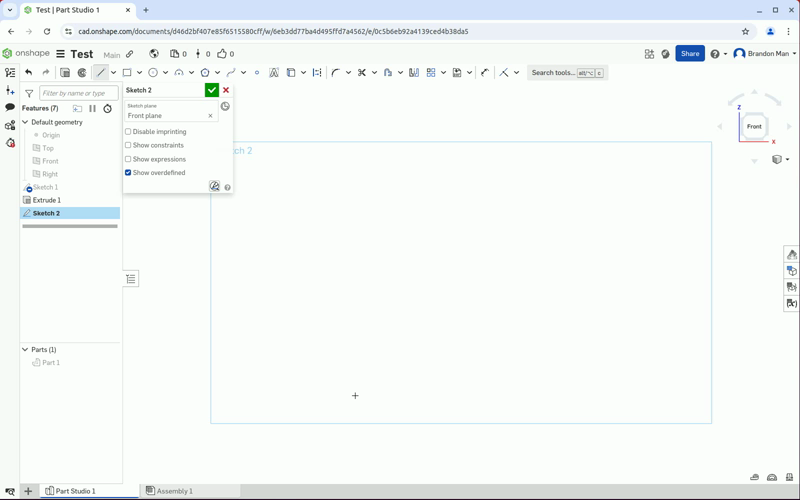
click(355, 395)
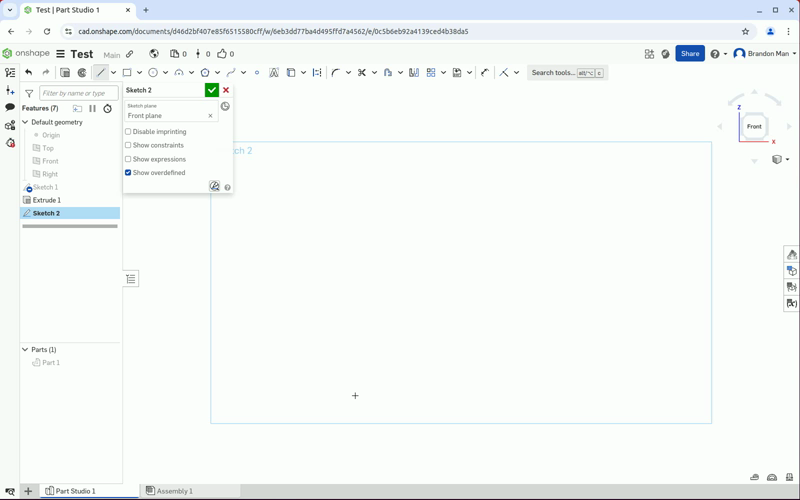
key_up(shift)
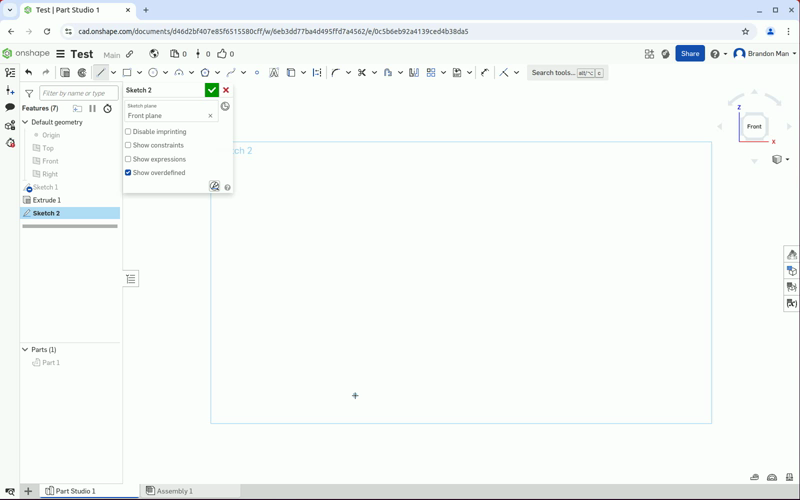
key_down(shift)
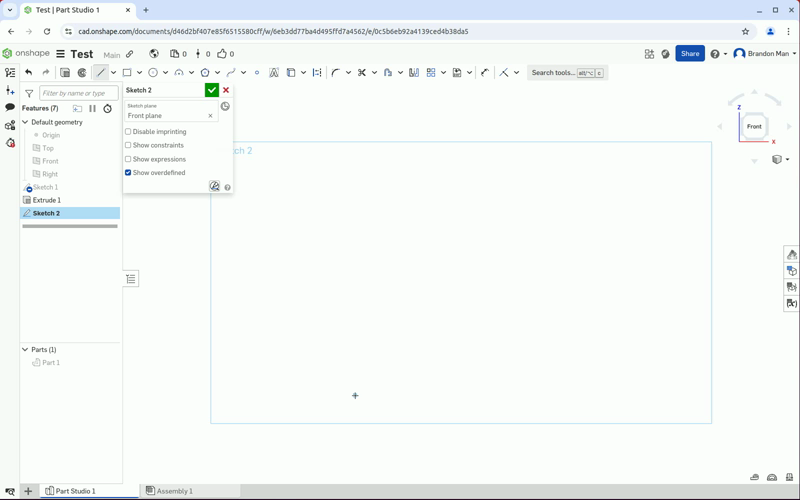
mouse_move(564, 395)
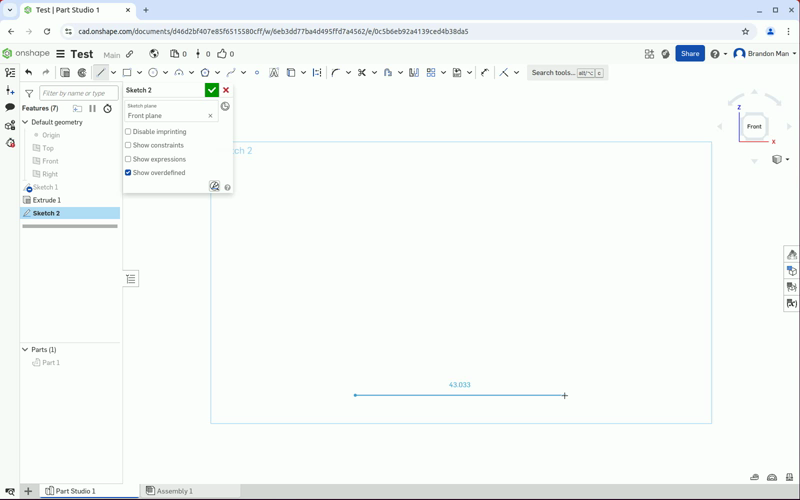
click(564, 395)
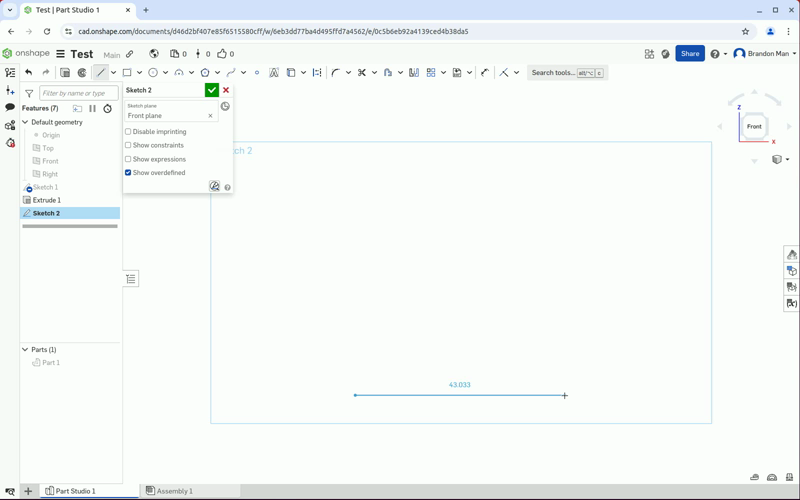
key_up(shift)
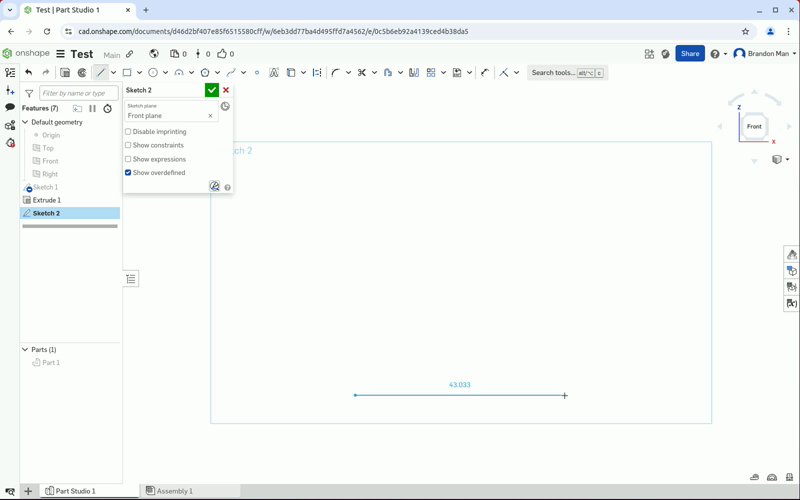
key_down(shift)
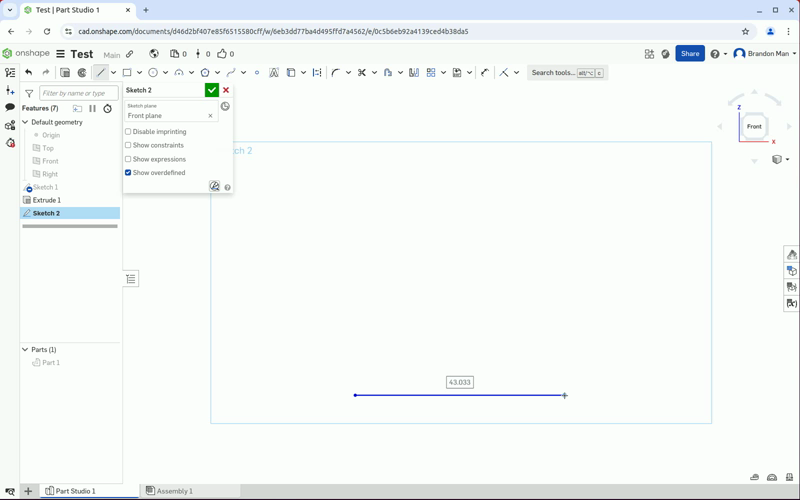
mouse_move(564, 171)
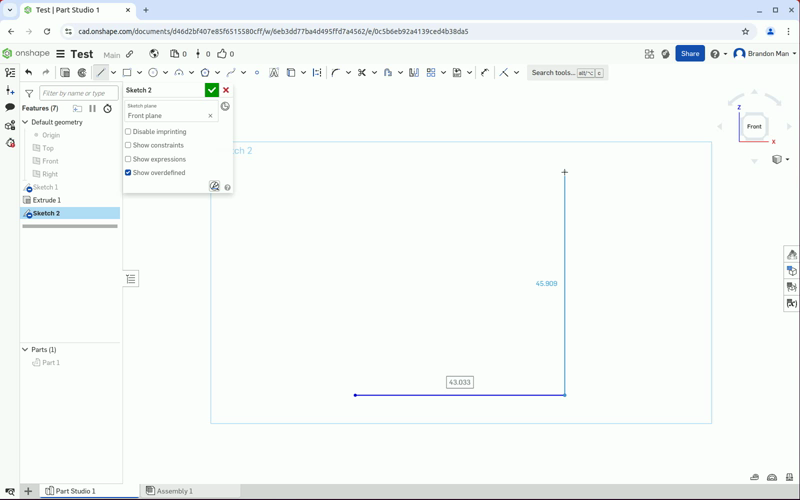
click(564, 171)
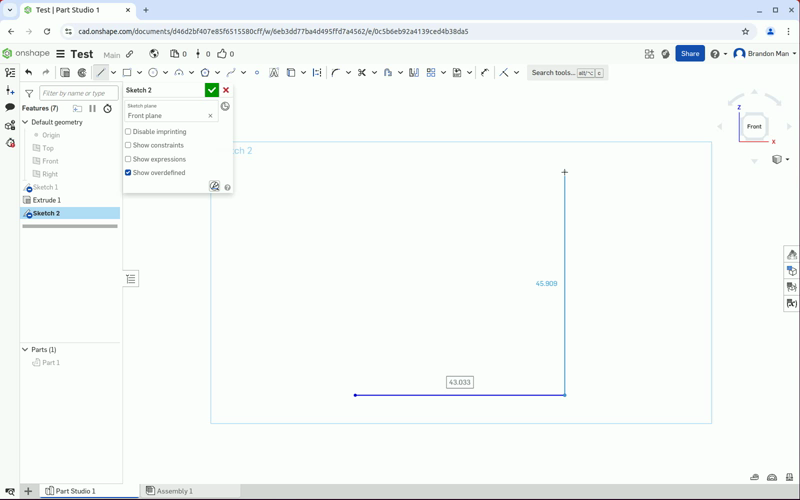
key_up(shift)
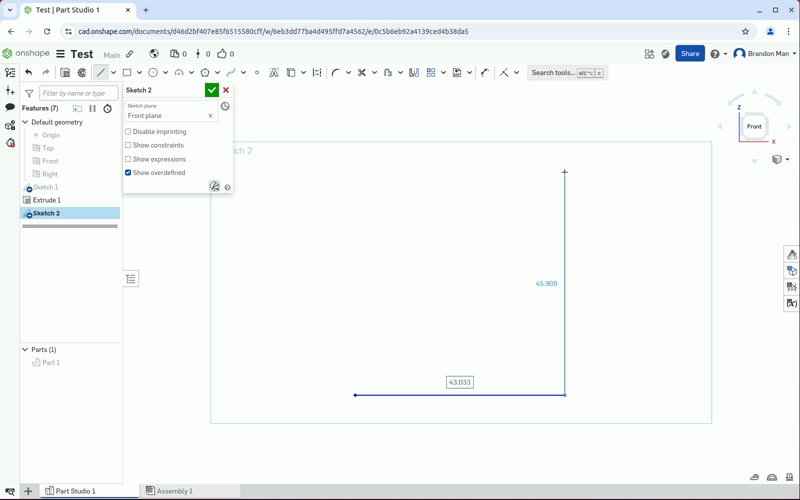
key_down(shift)
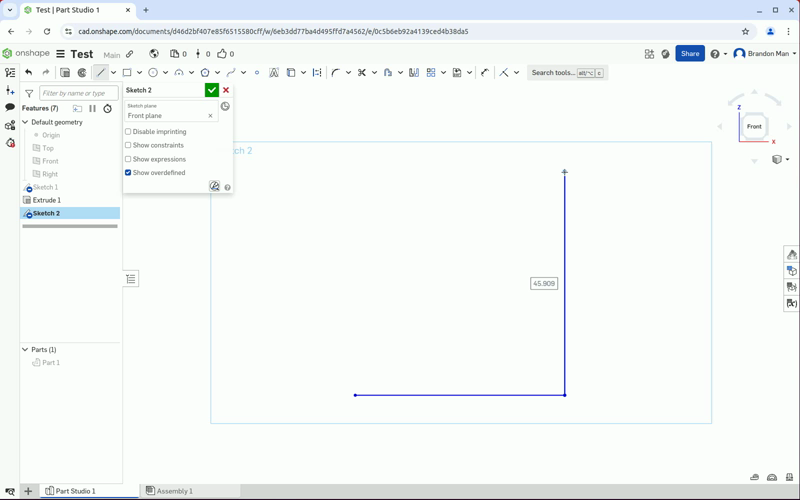
mouse_move(355, 171)
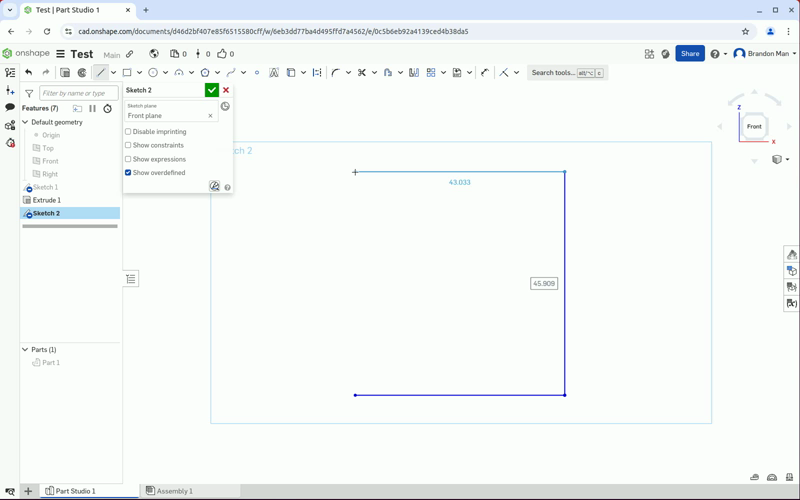
click(355, 171)
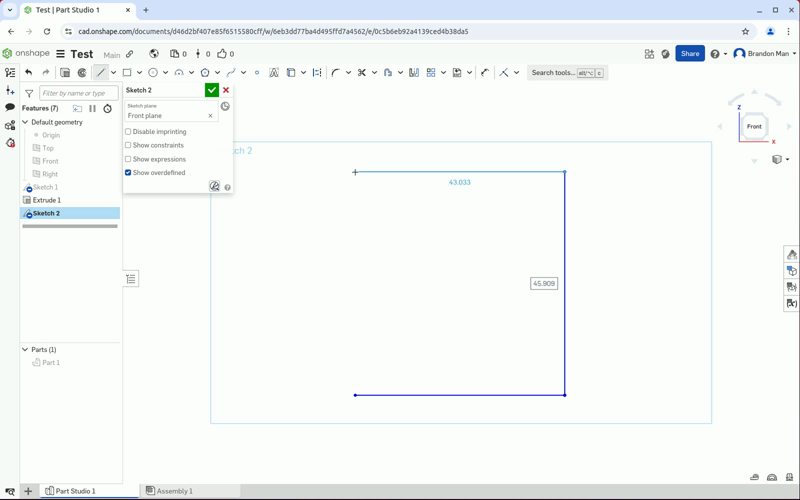
key_up(shift)
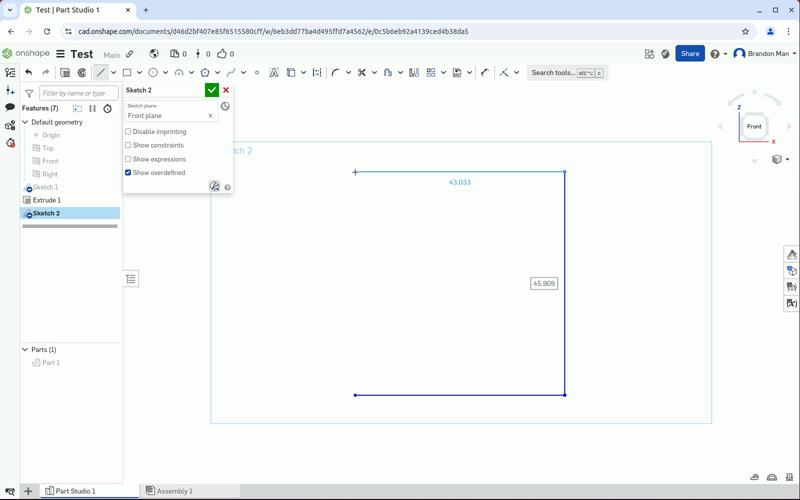
key_down(shift)
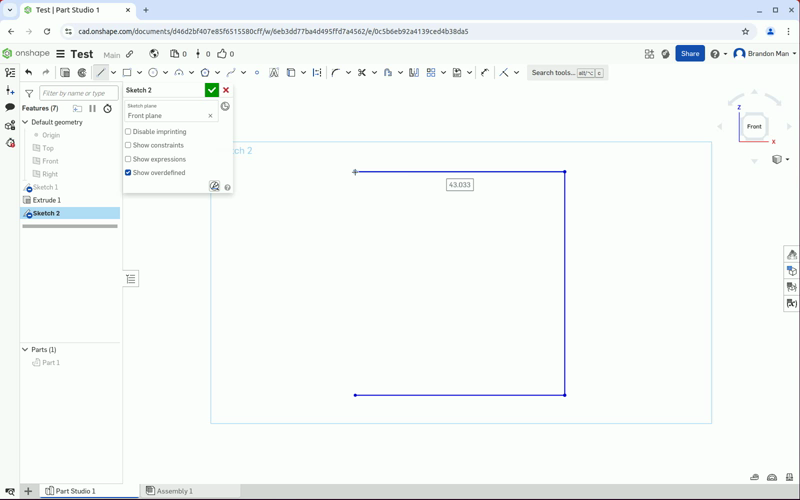
mouse_move(355, 395)
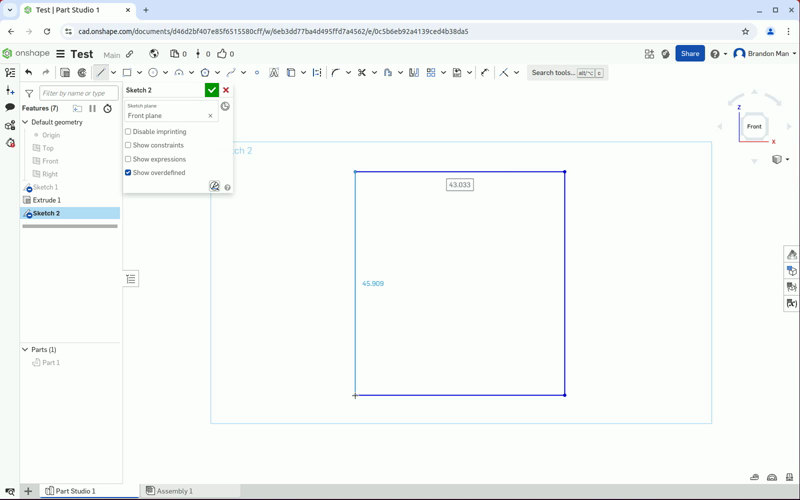
key_up(shift)
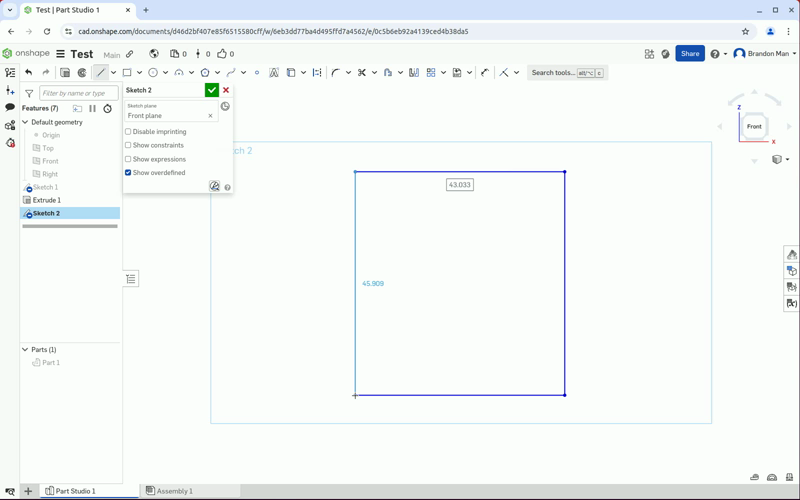
click(355, 395)
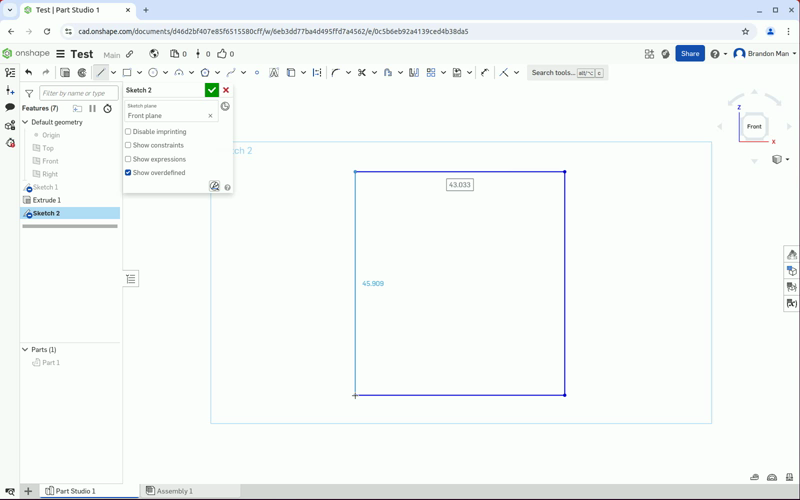
key(esc)
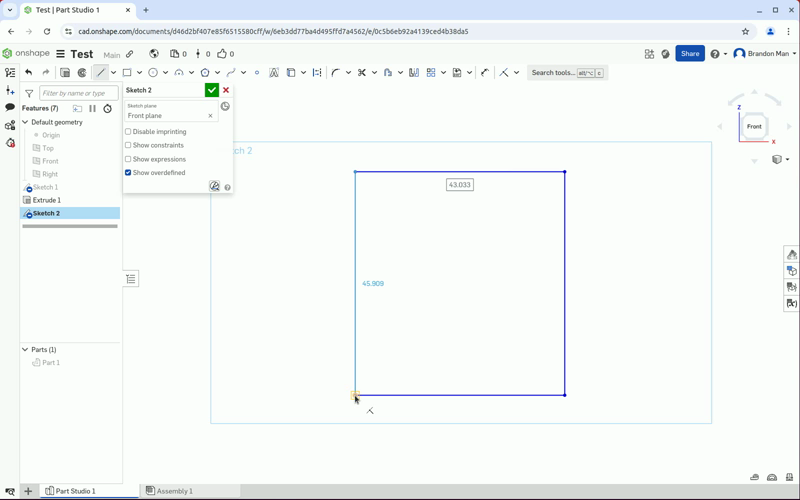
key(c)
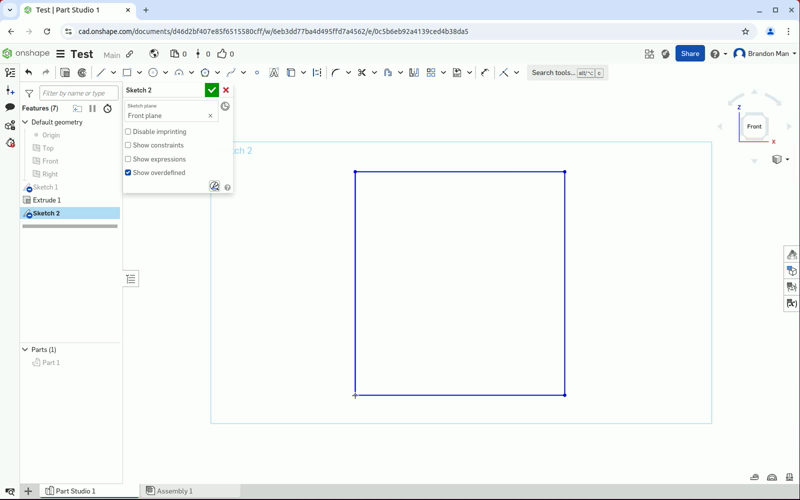
key_down(shift)
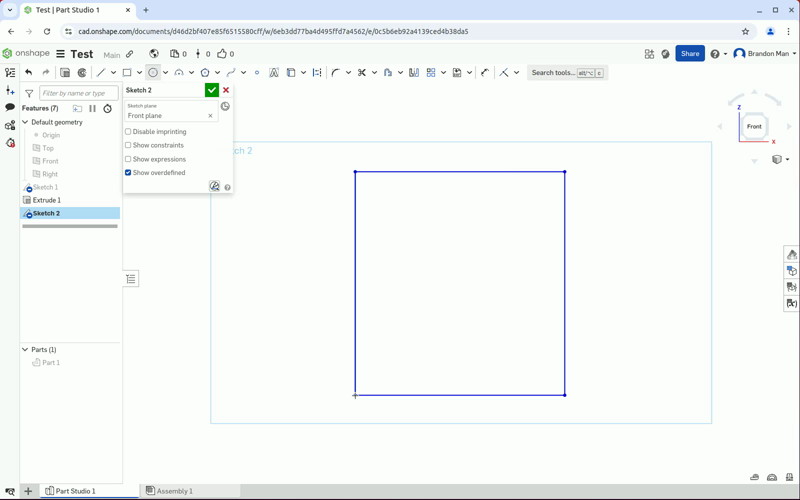
mouse_move(458, 282)
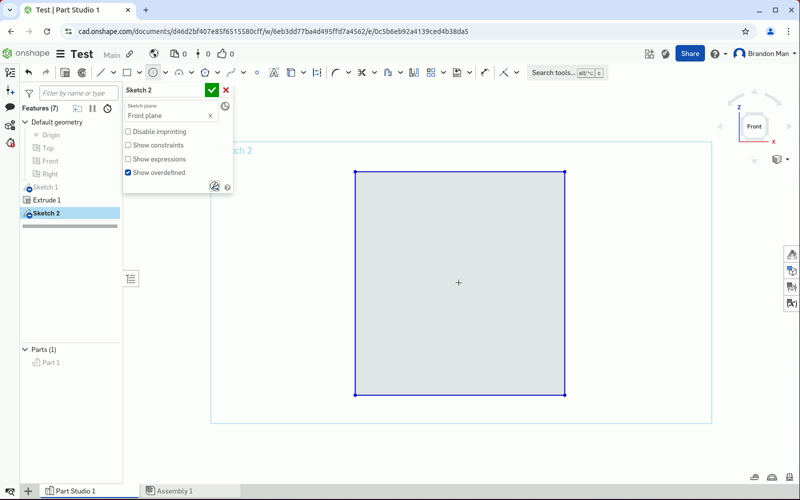
click(458, 282)
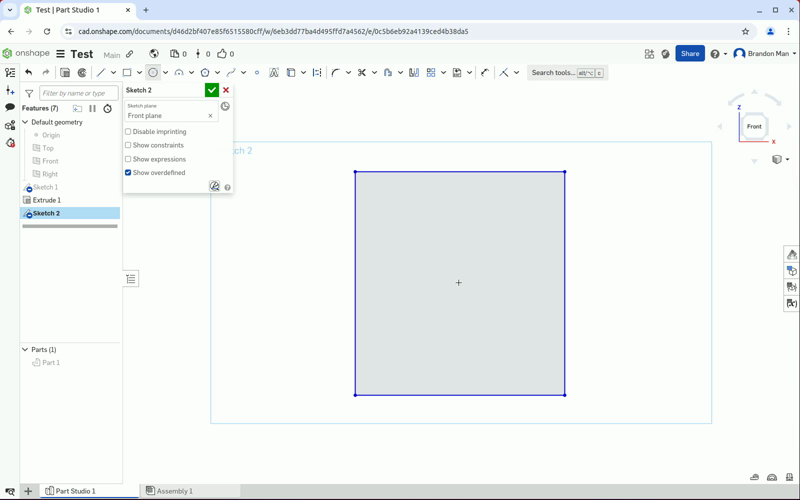
key_up(shift)
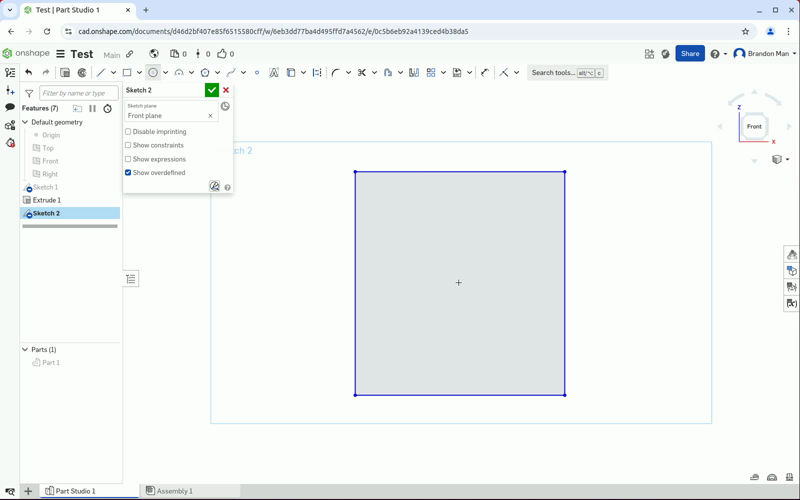
mouse_move(531, 282)
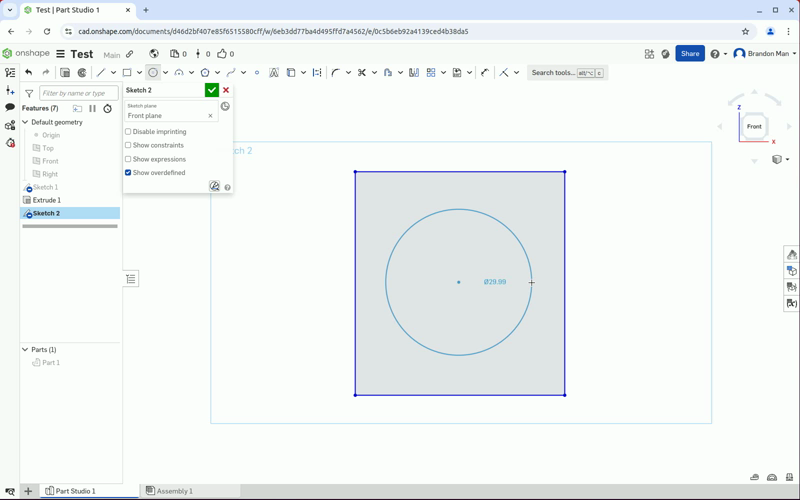
click(531, 282)
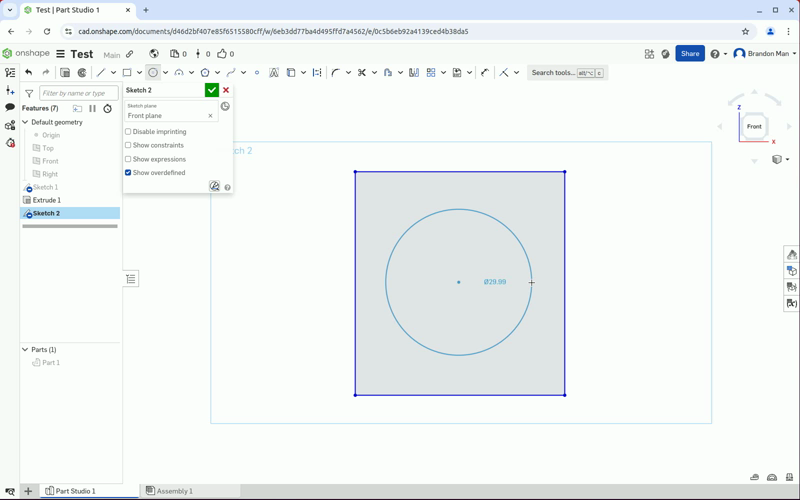
key(esc)
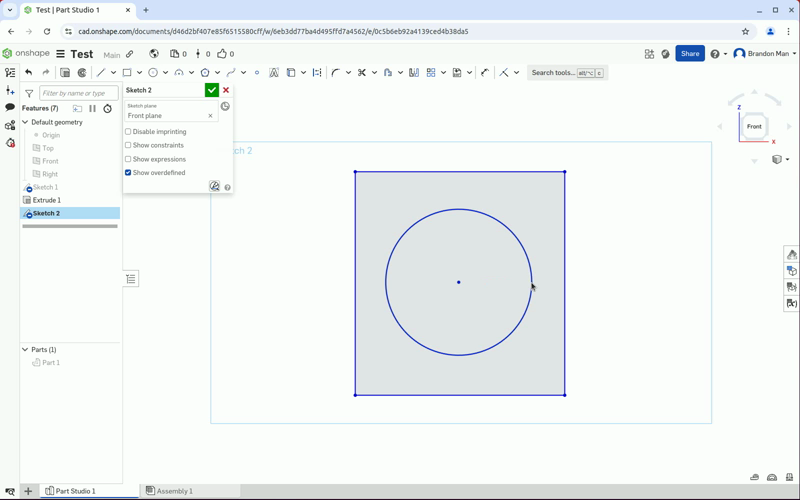
mouse_move(526, 349)
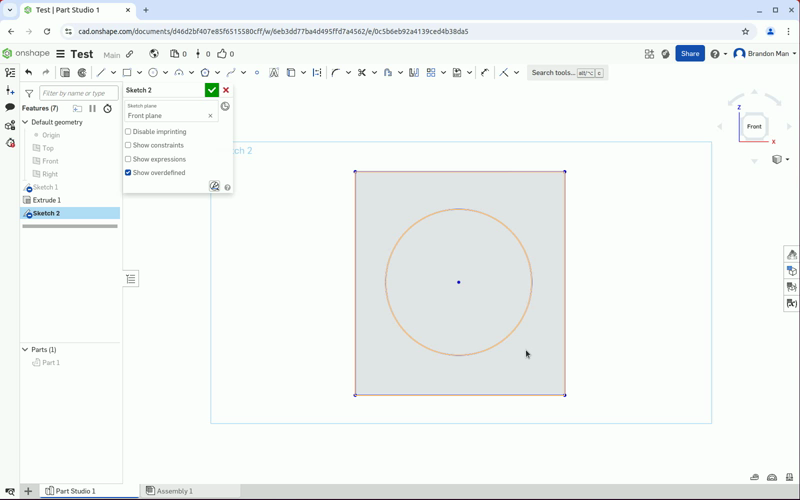
click(526, 349)
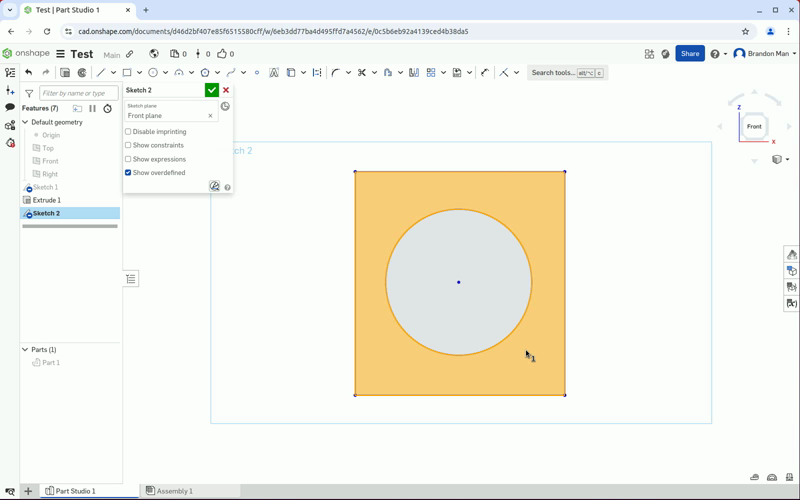
mouse_move(73, 352)
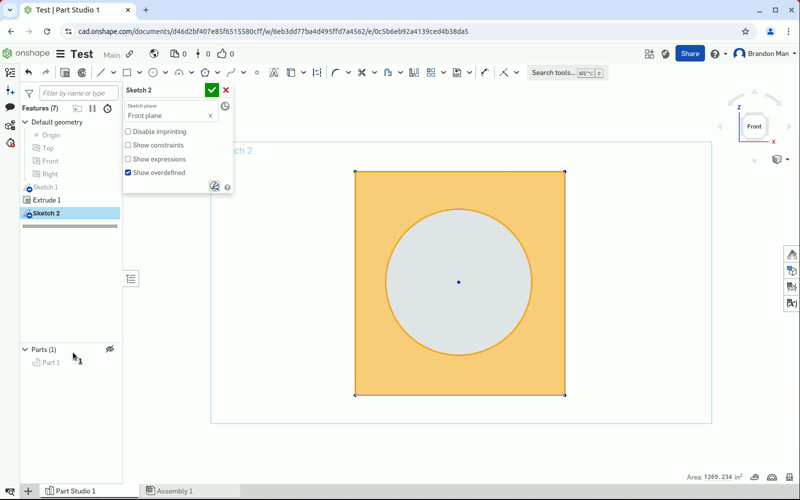
key(shift+y)
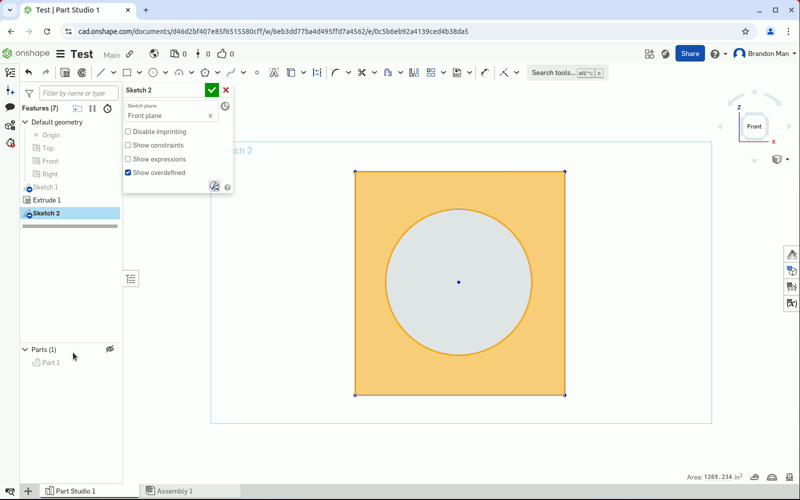
key(shift+e)
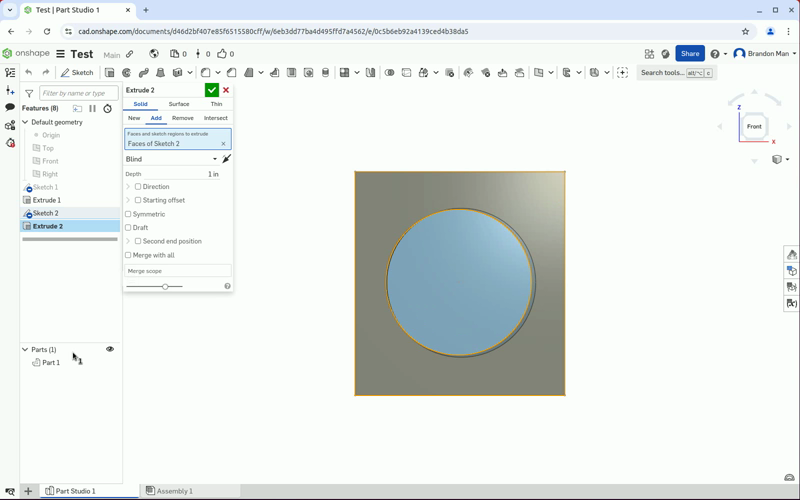
mouse_move(143, 106)
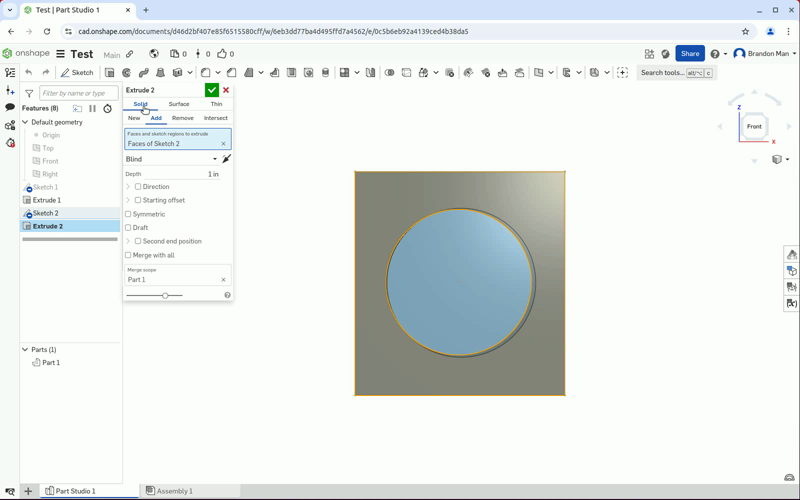
click(143, 106)
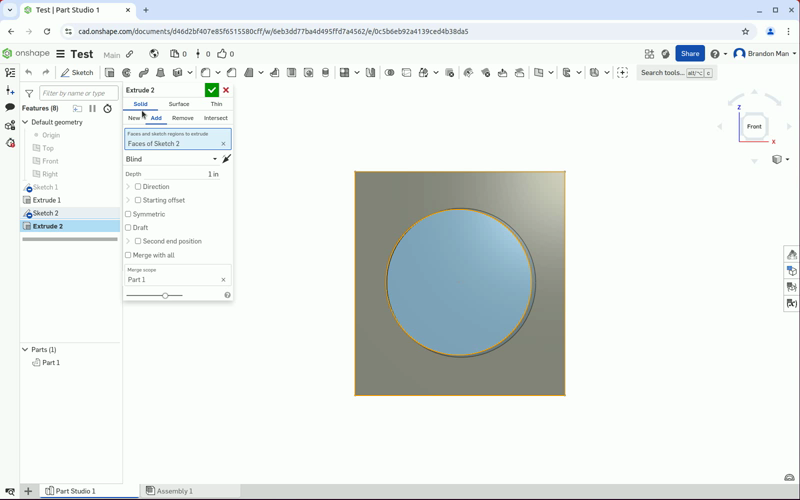
mouse_move(137, 120)
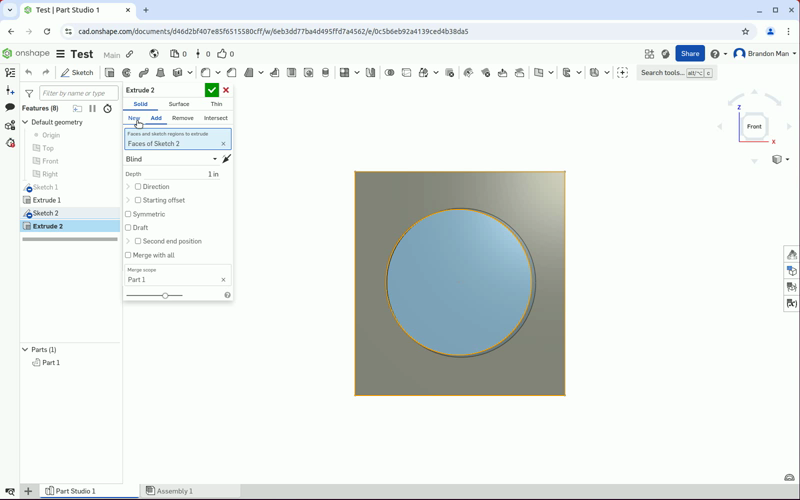
click(137, 120)
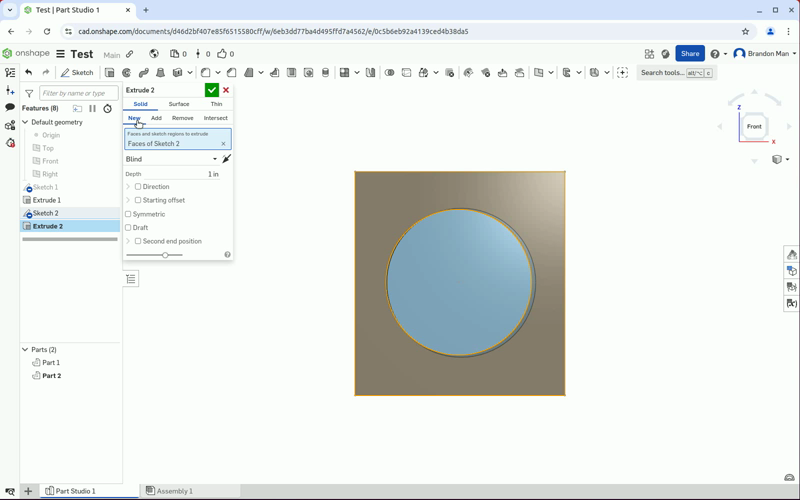
key(tab, 4)
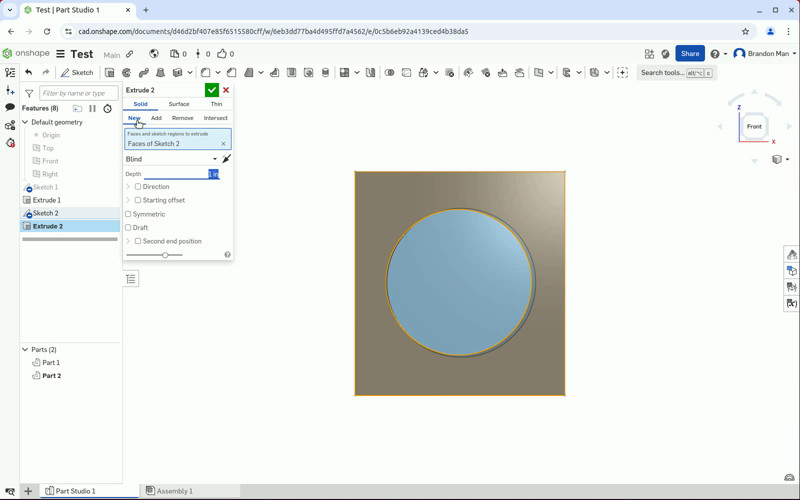
text(5.777)
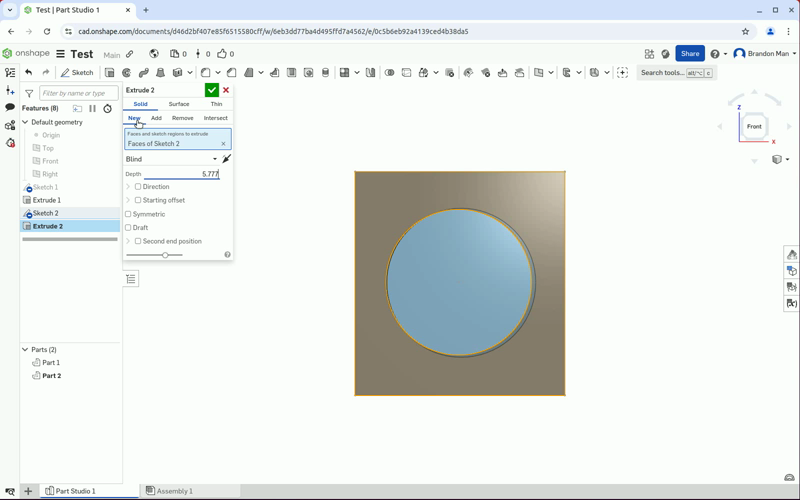
key(enter)
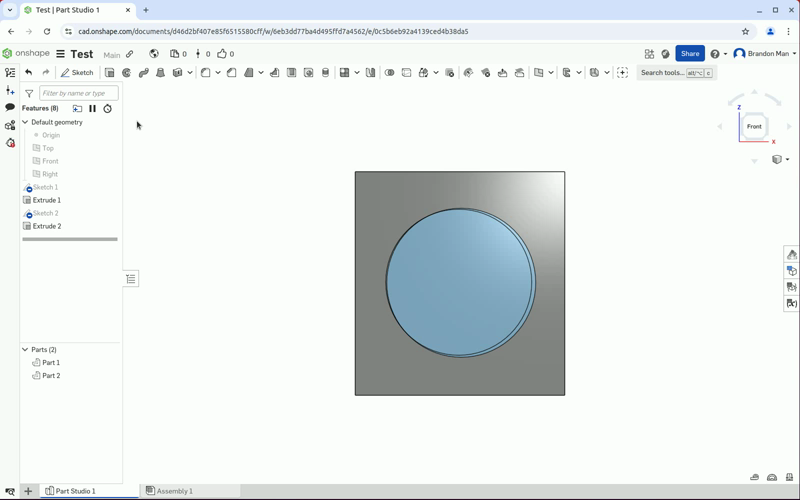
key(shift+h)
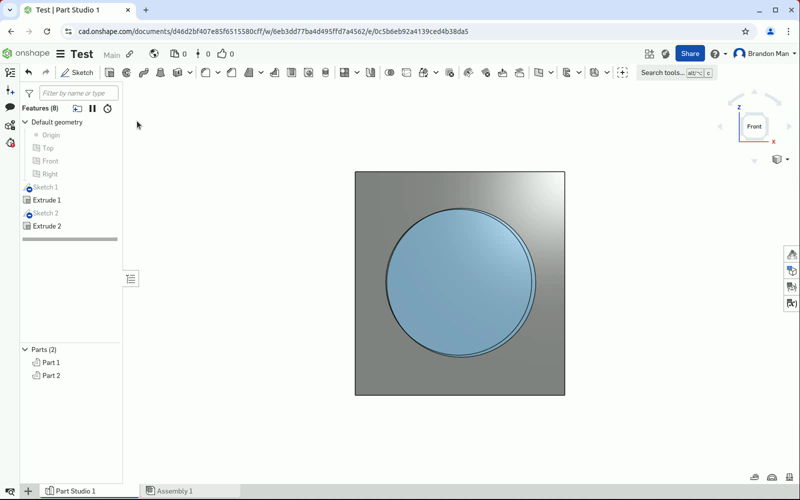
key(shift+h)
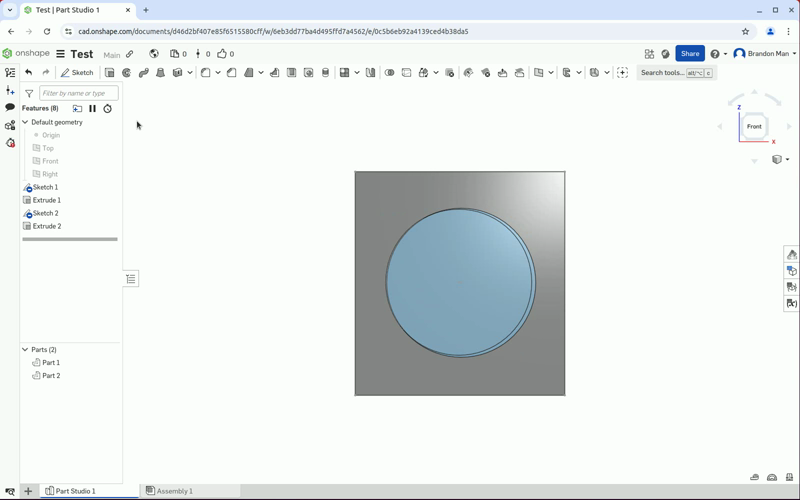
key(shift+7)
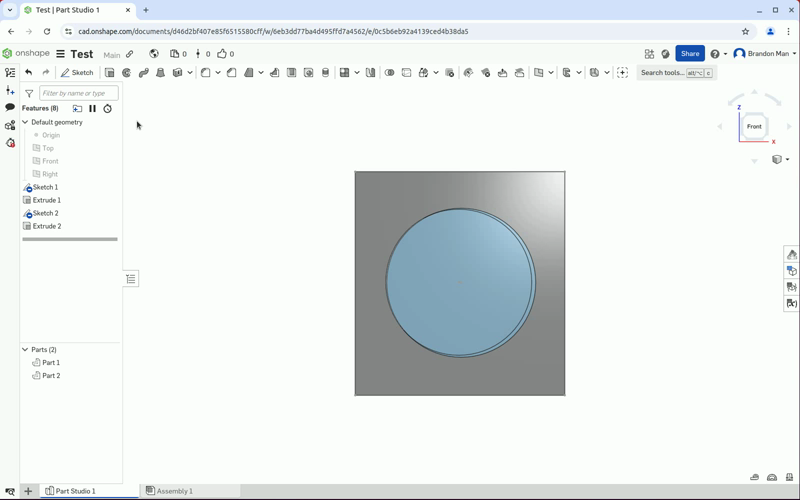
key(left, 2)
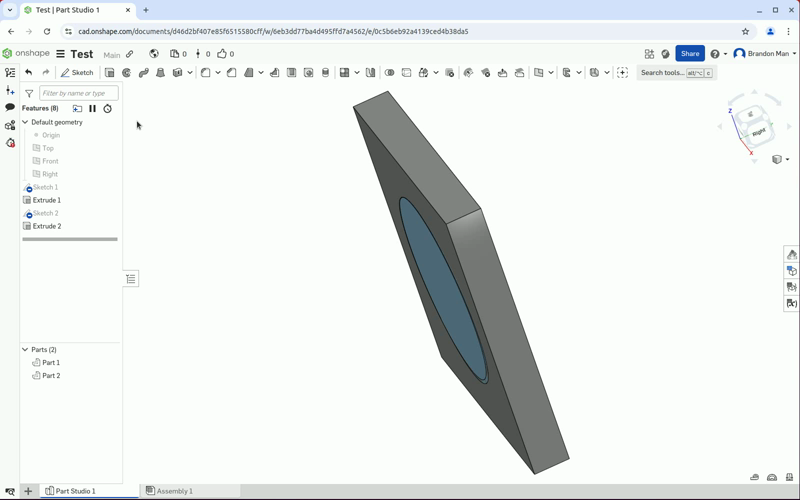
key(down, 2)
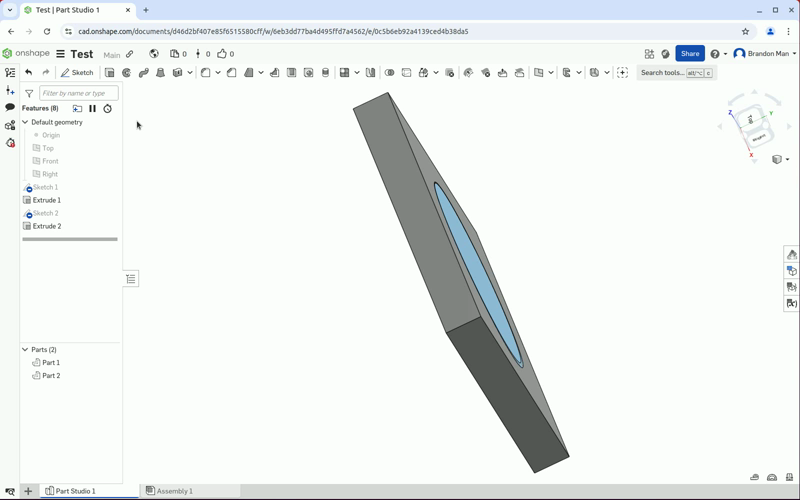
key(up, 2)
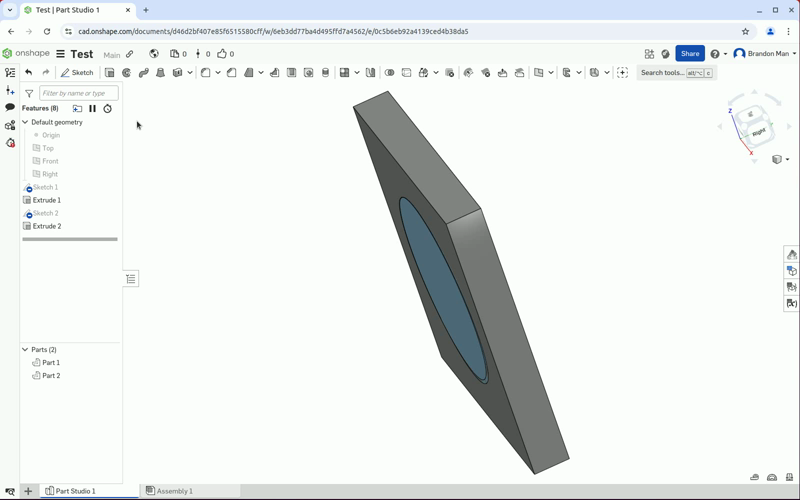
key(right, 2)
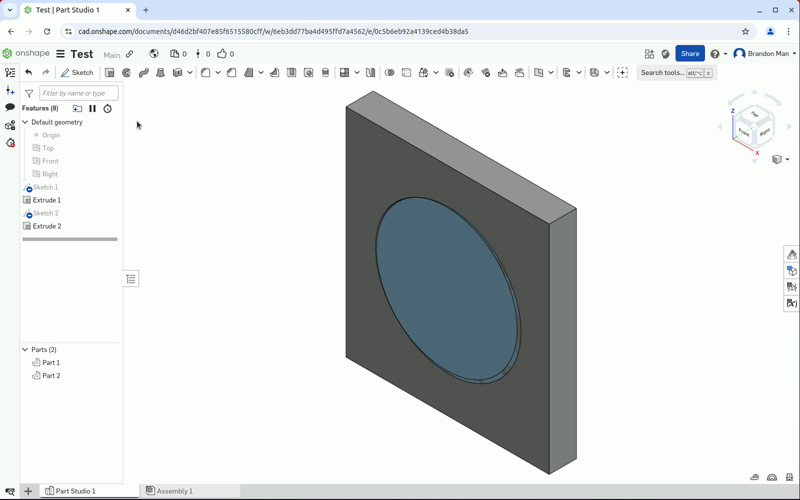
mouse_move(73, 189)
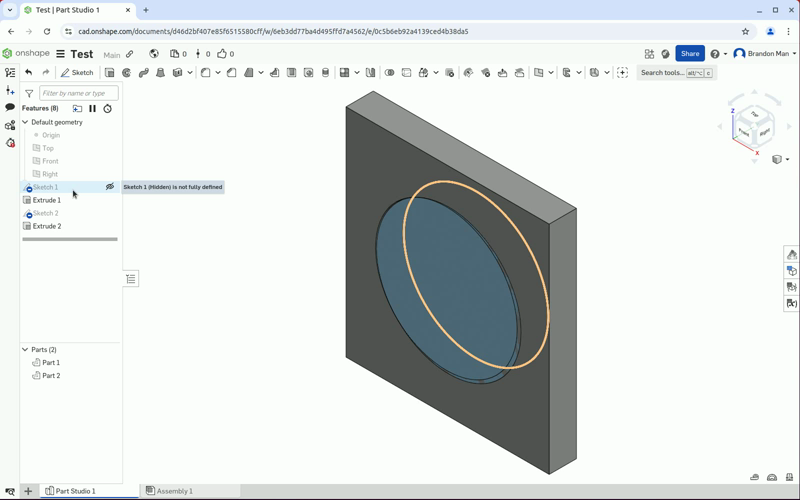
click(73, 189)